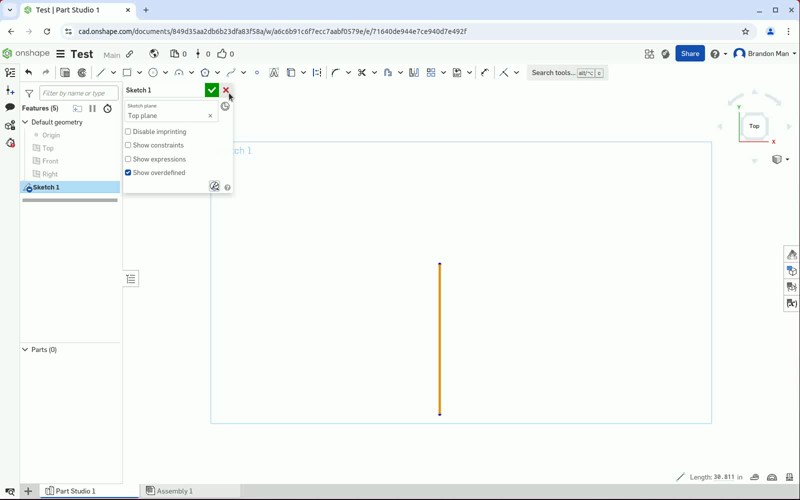
key(shift+h)
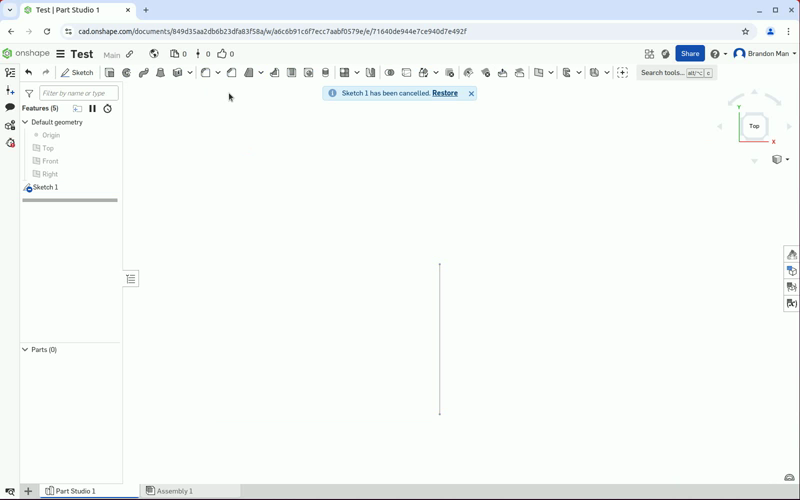
key(shift+s)
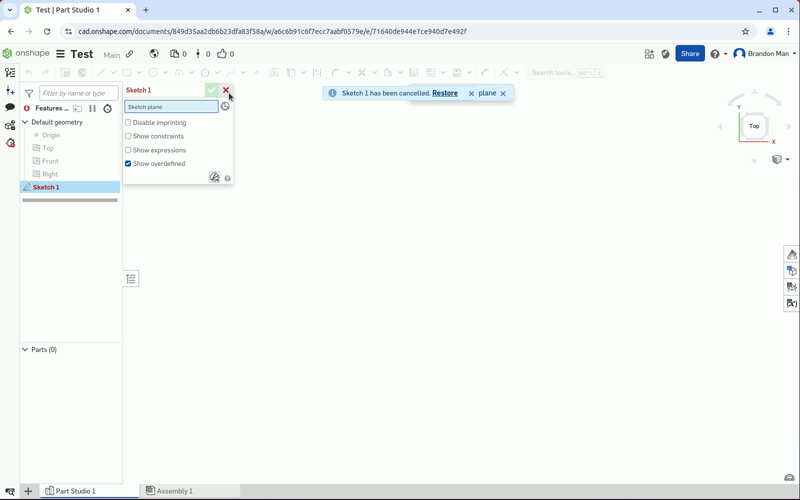
mouse_move(73, 150)
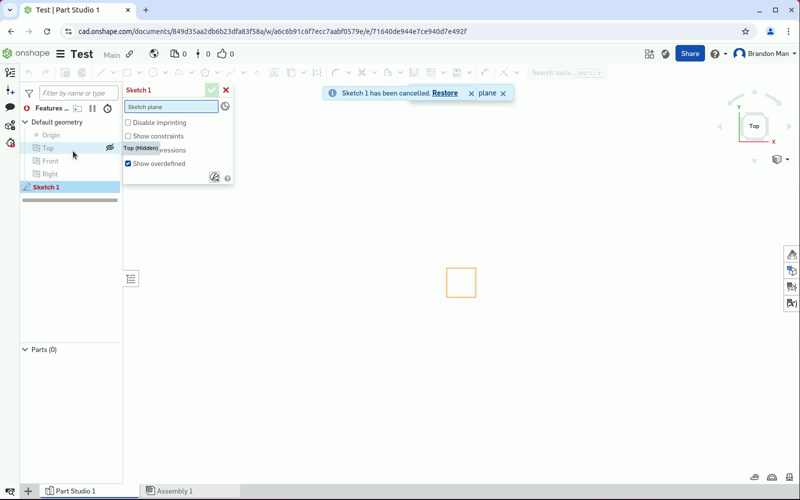
click(73, 150)
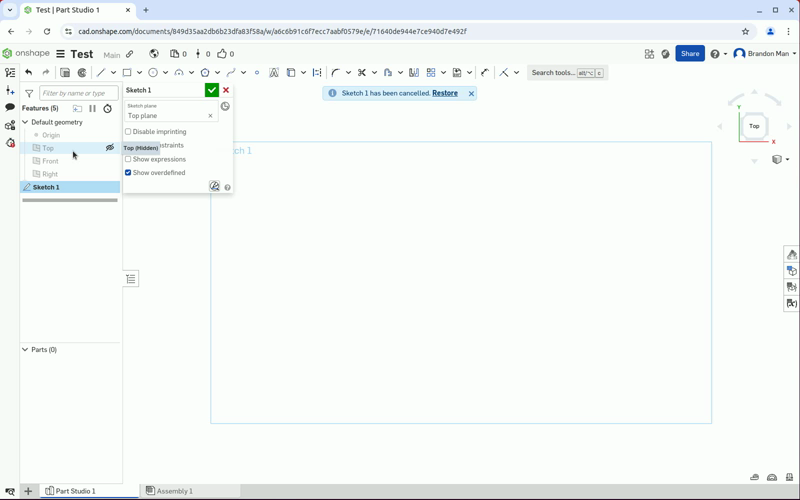
mouse_move(73, 352)
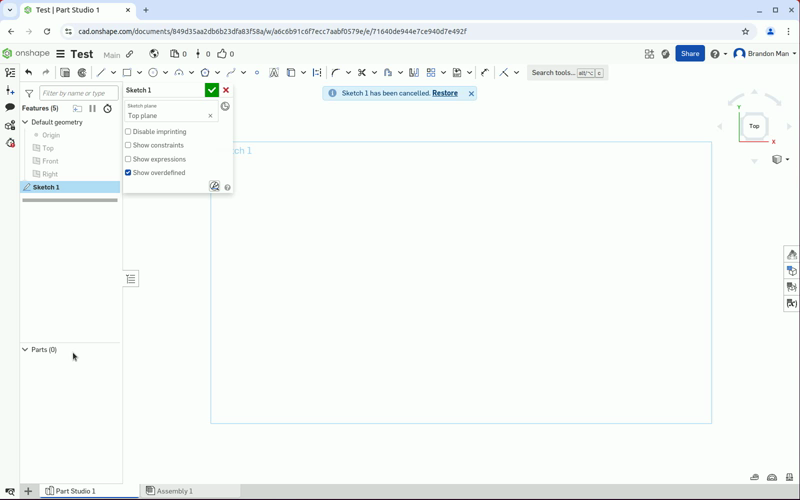
key(y)
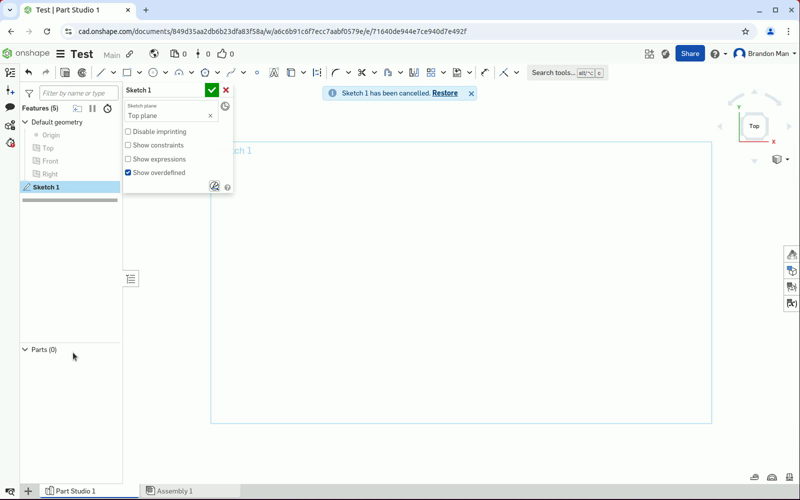
key(l)
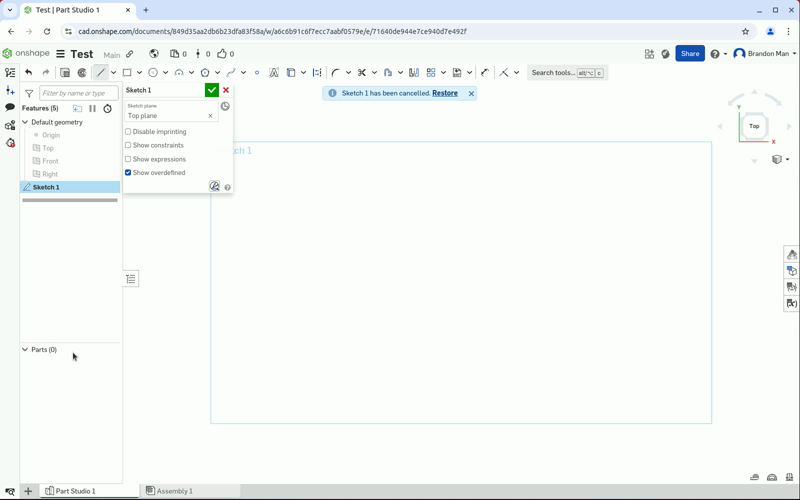
key_down(shift)
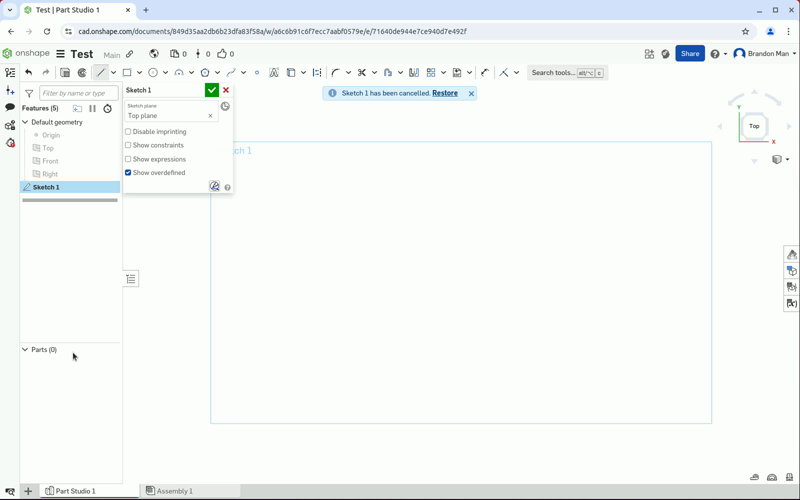
mouse_move(348, 395)
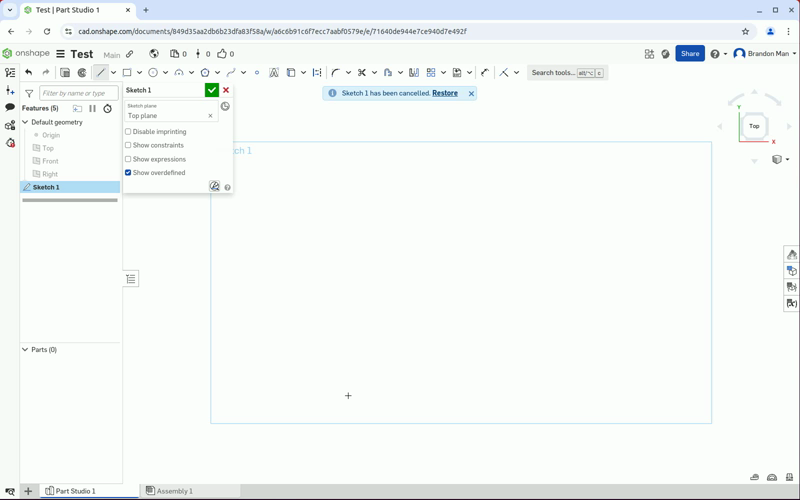
click(348, 395)
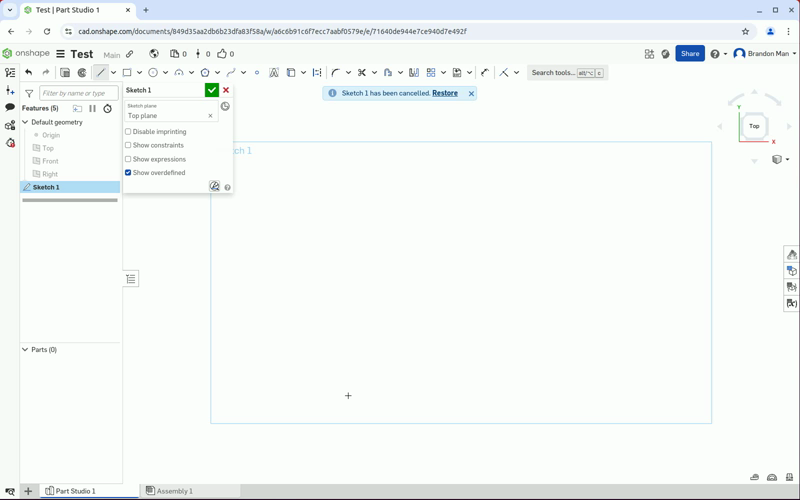
key_up(shift)
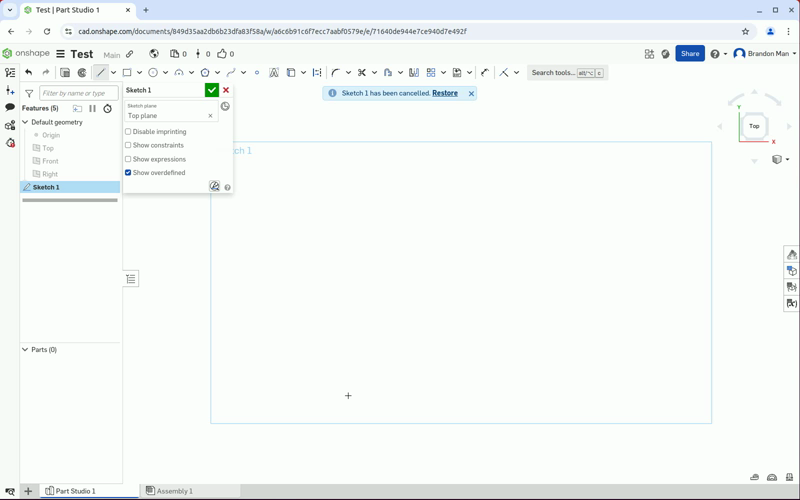
key_down(shift)
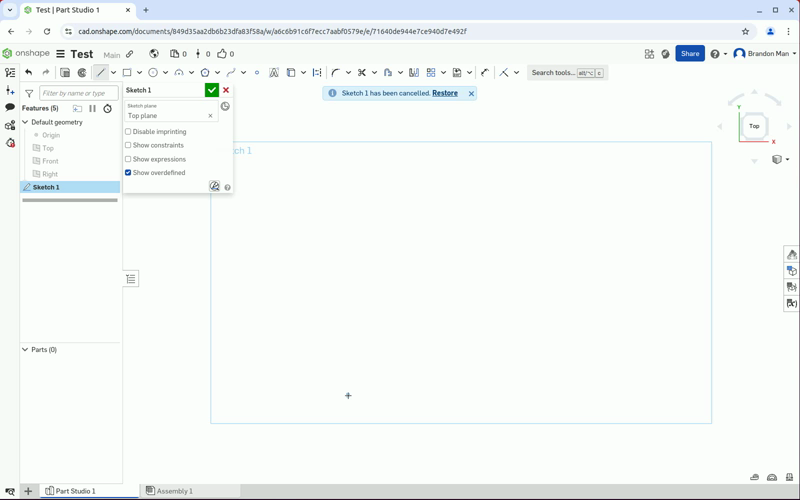
mouse_move(572, 395)
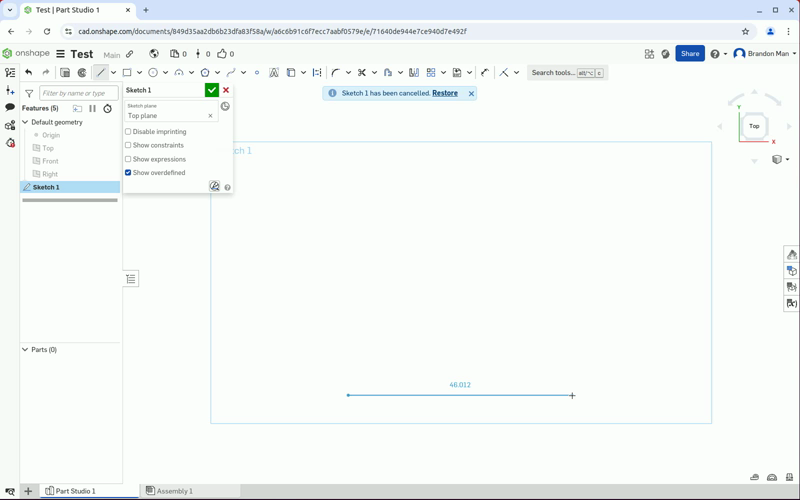
click(572, 395)
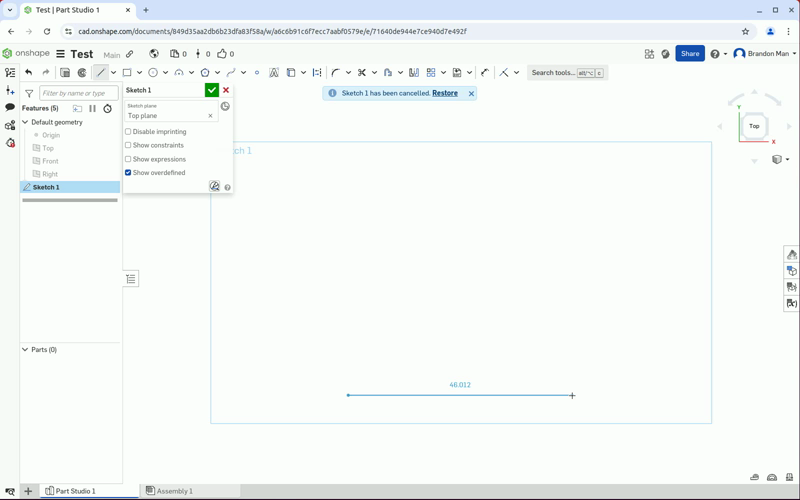
key_up(shift)
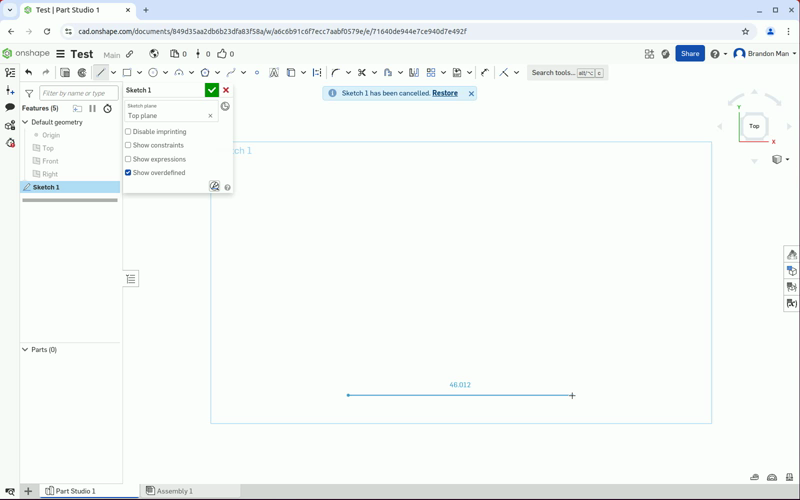
key_down(shift)
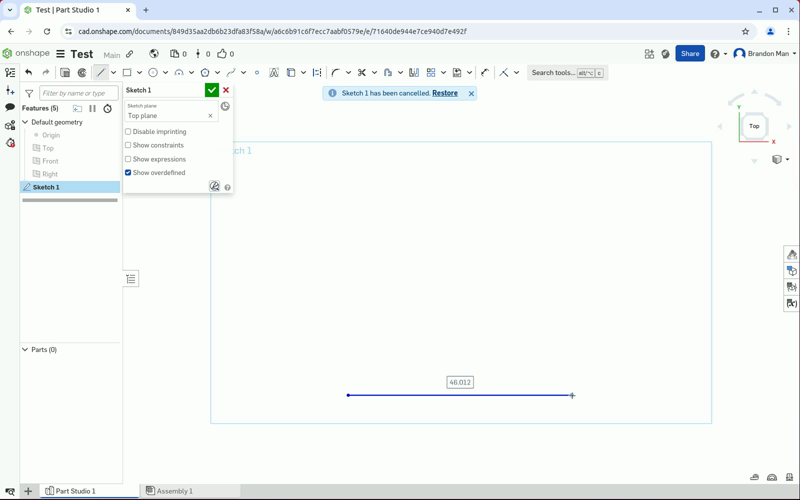
mouse_move(572, 171)
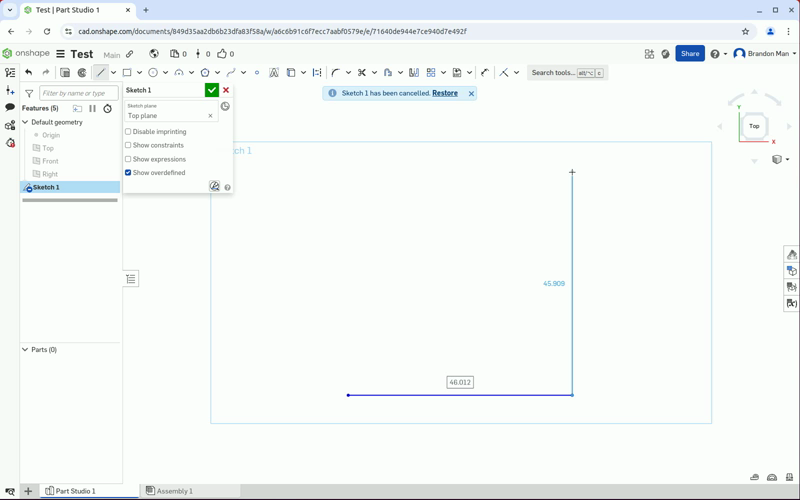
click(572, 171)
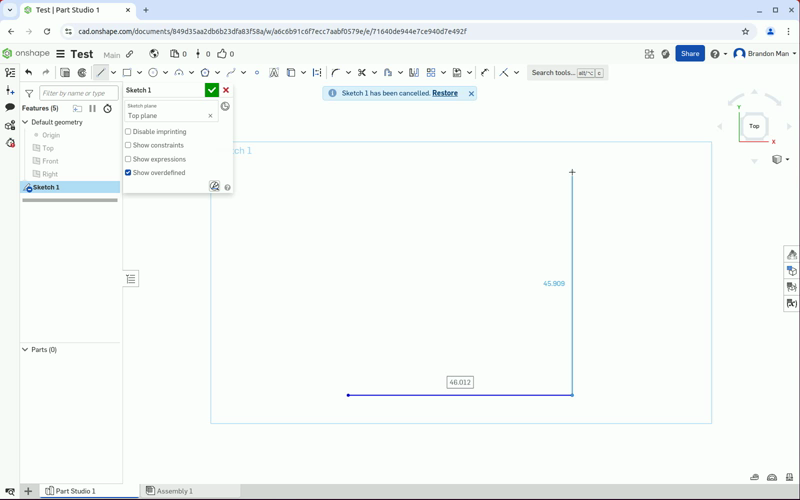
key_up(shift)
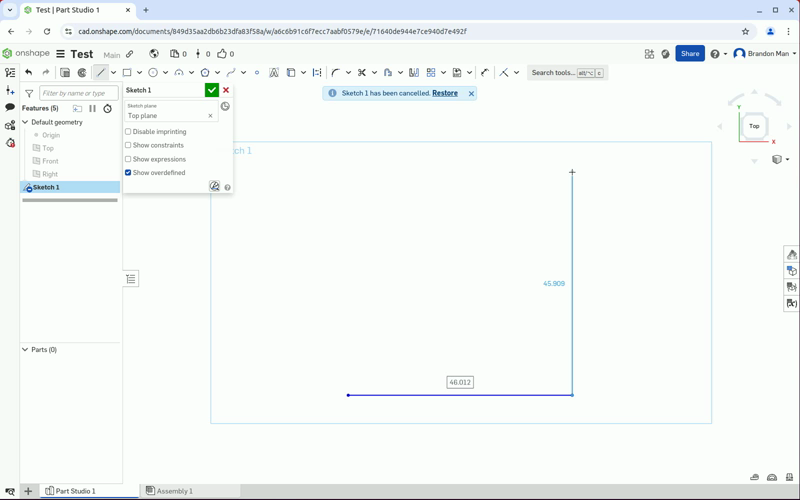
key_down(shift)
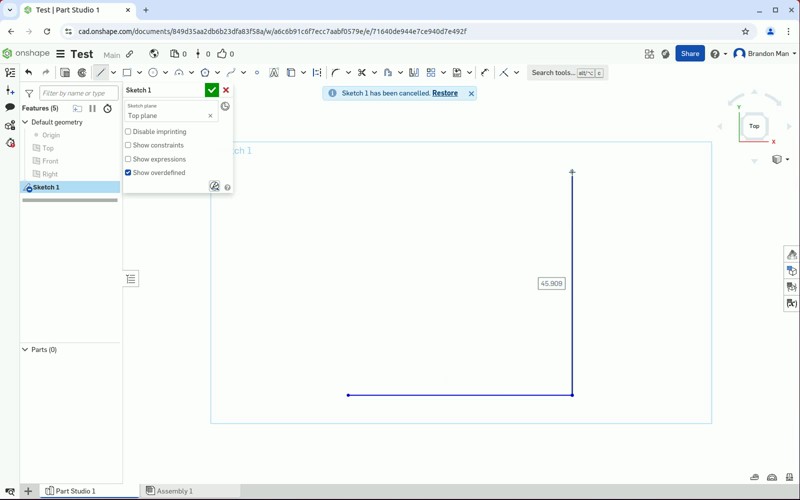
mouse_move(348, 171)
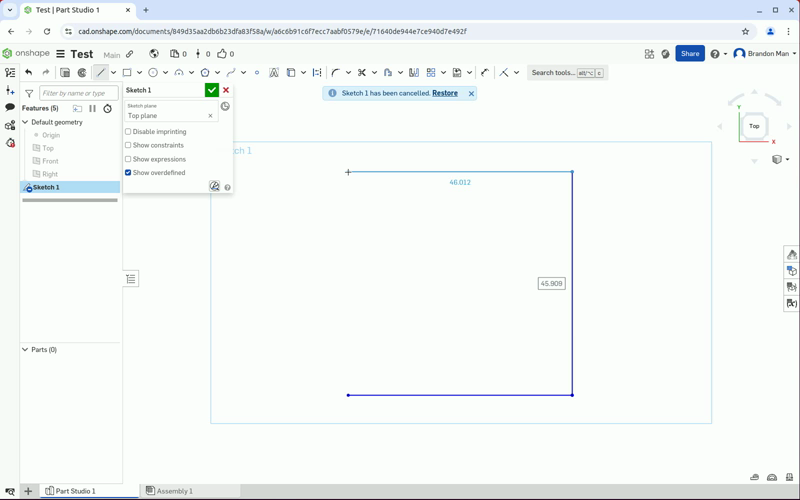
click(348, 171)
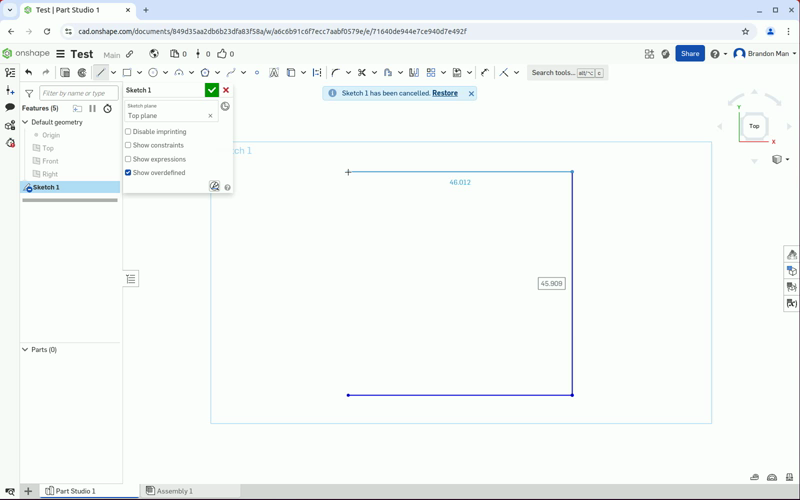
key_up(shift)
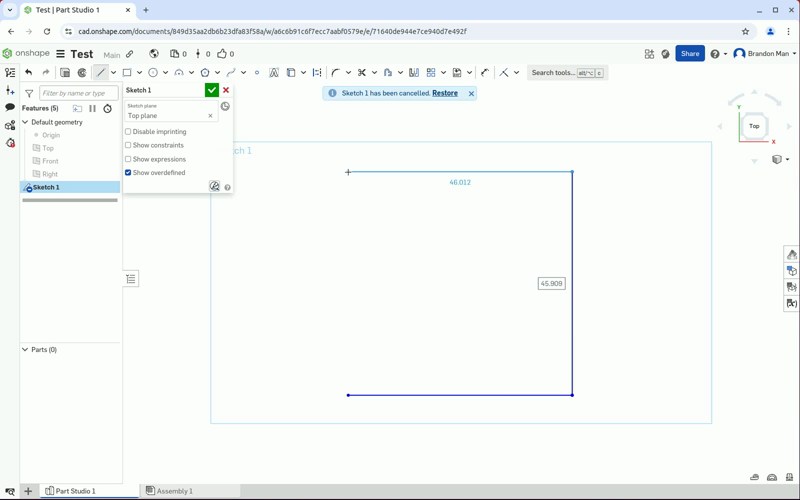
key_down(shift)
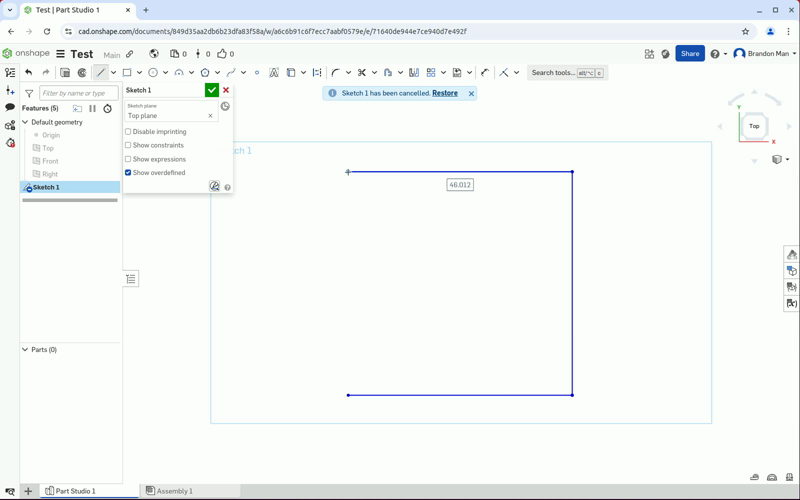
mouse_move(348, 395)
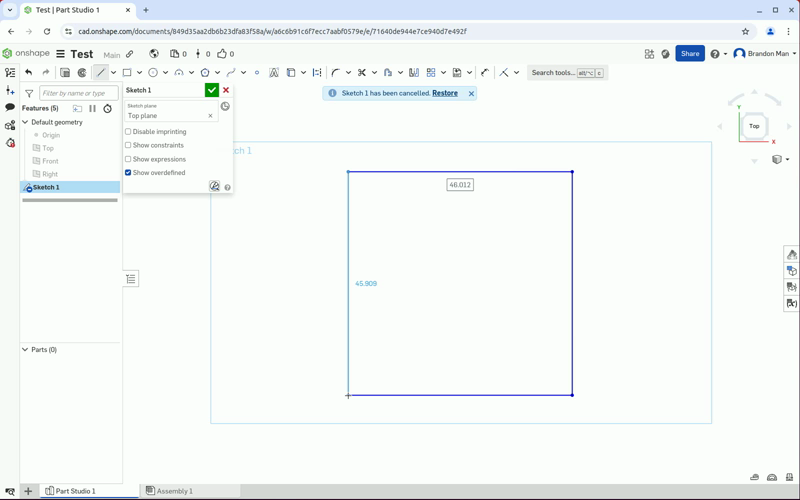
key_up(shift)
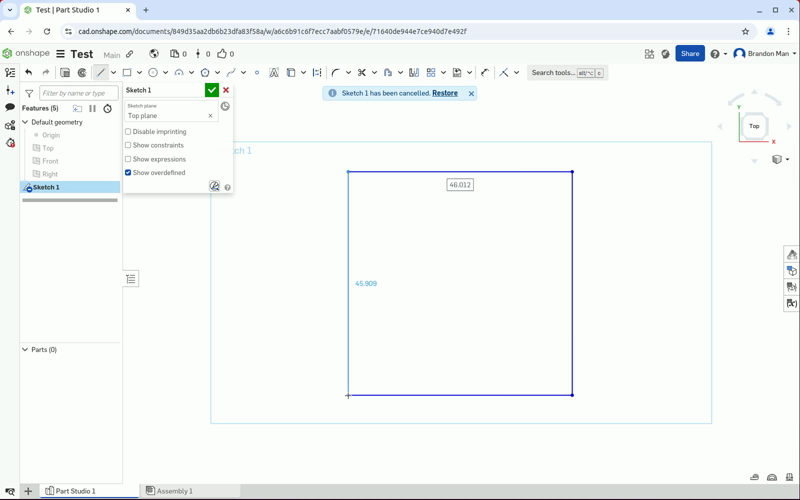
click(348, 395)
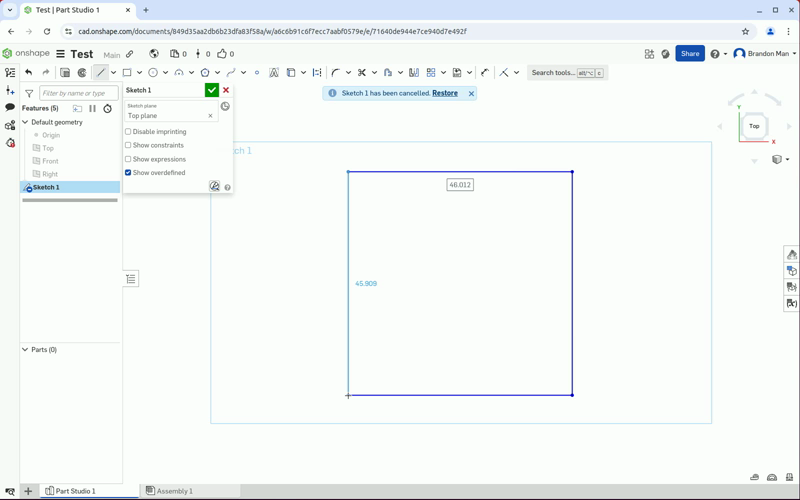
key(esc)
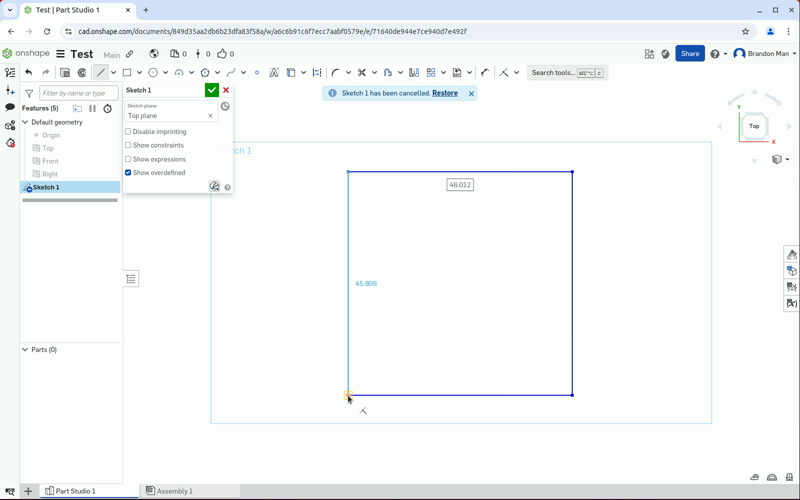
key(l)
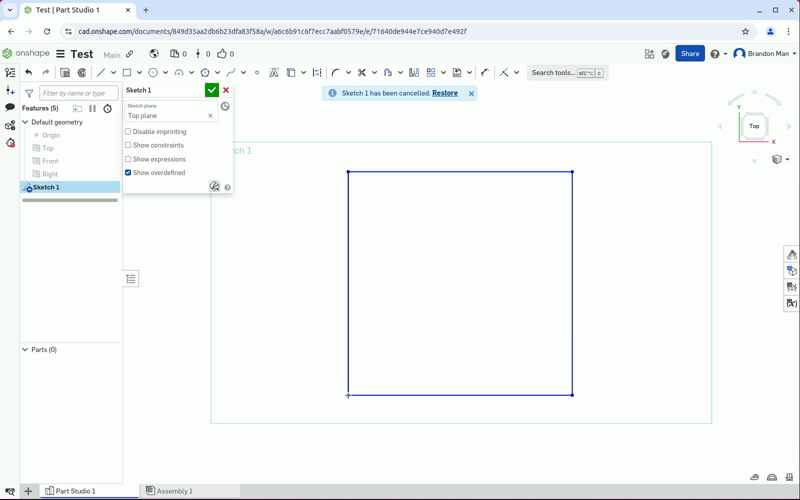
key_down(shift)
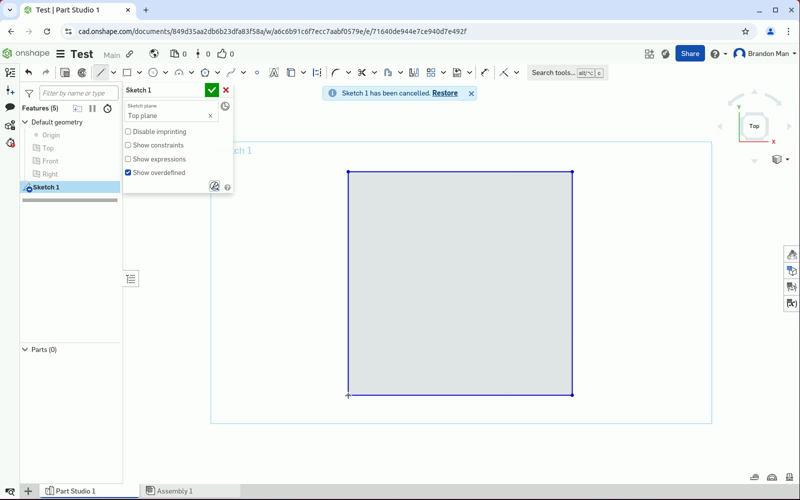
mouse_move(359, 383)
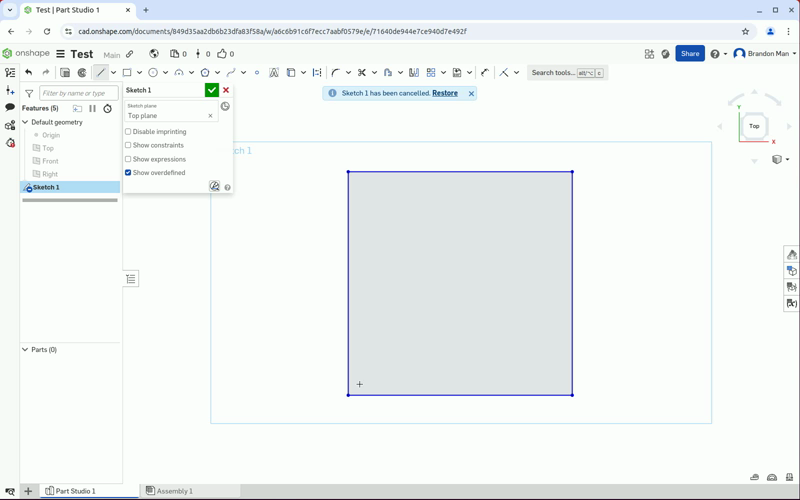
click(359, 383)
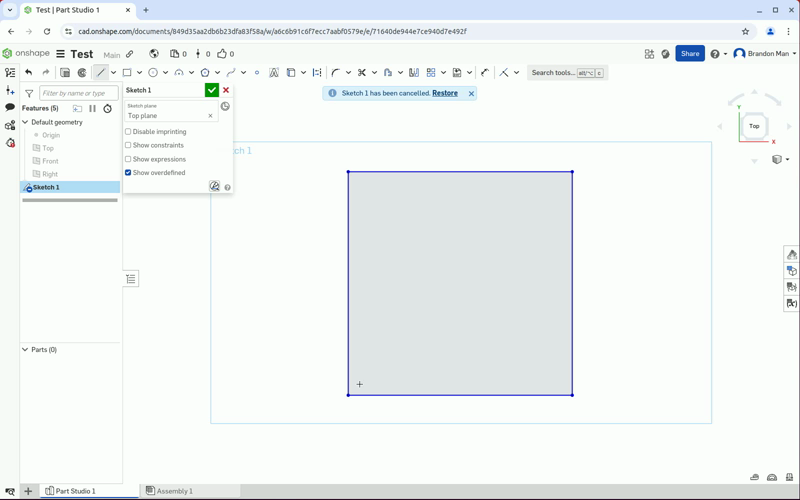
key_up(shift)
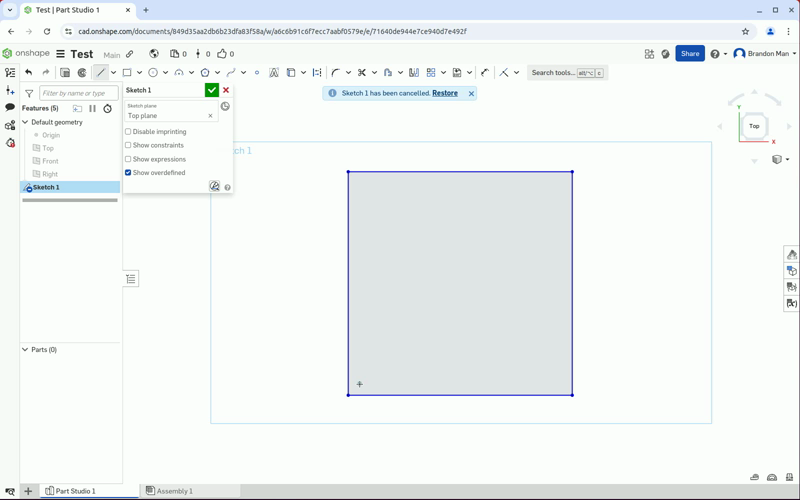
key_down(shift)
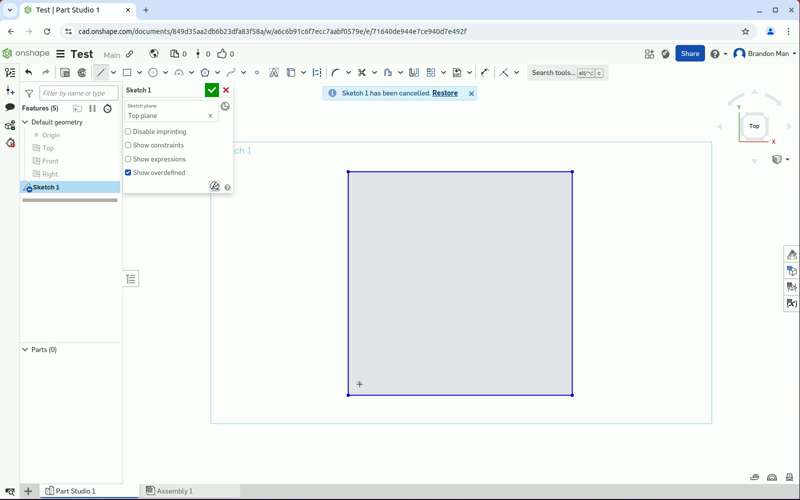
mouse_move(560, 383)
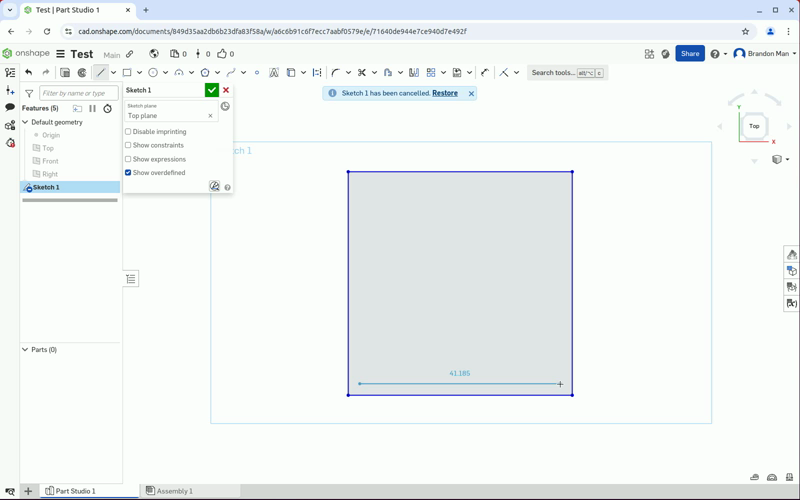
click(560, 383)
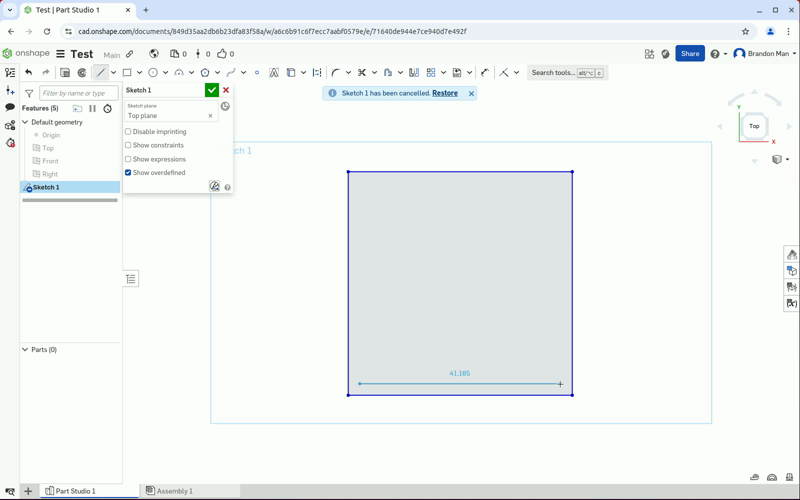
key_up(shift)
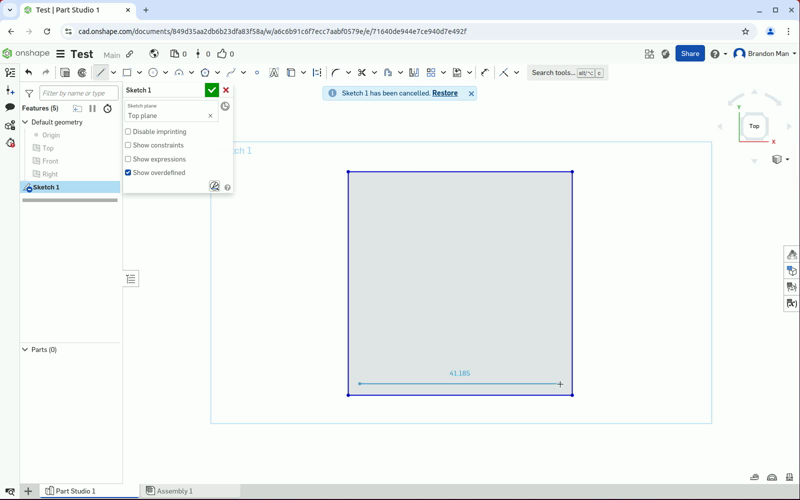
key_down(shift)
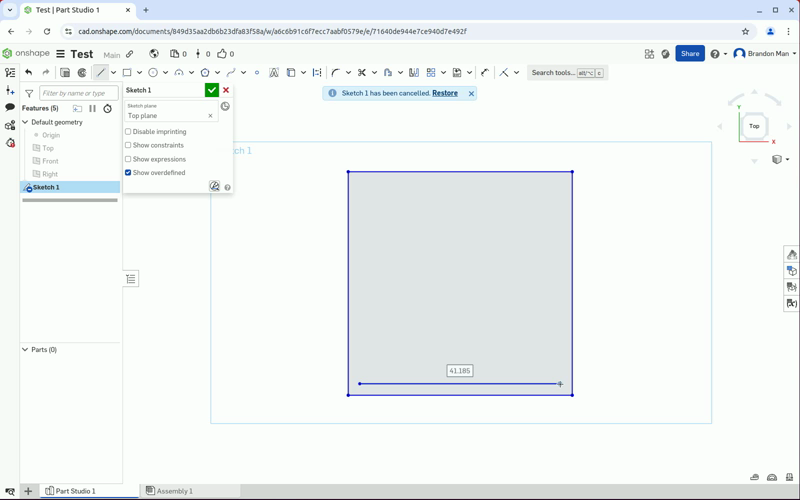
mouse_move(560, 183)
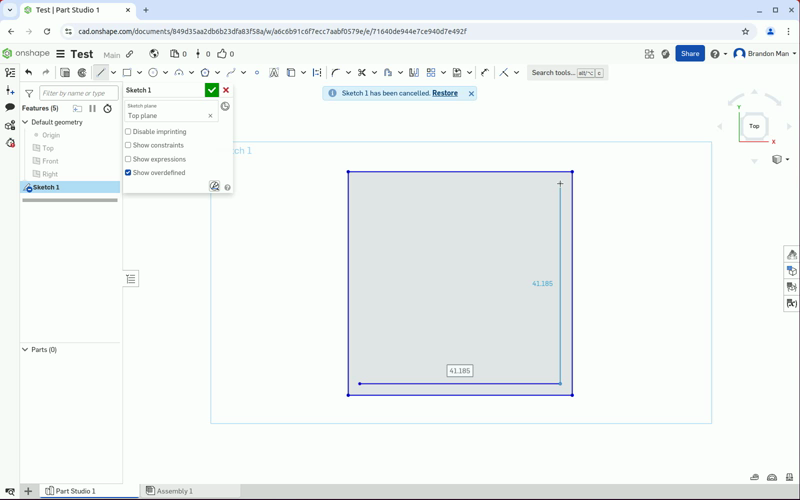
click(560, 183)
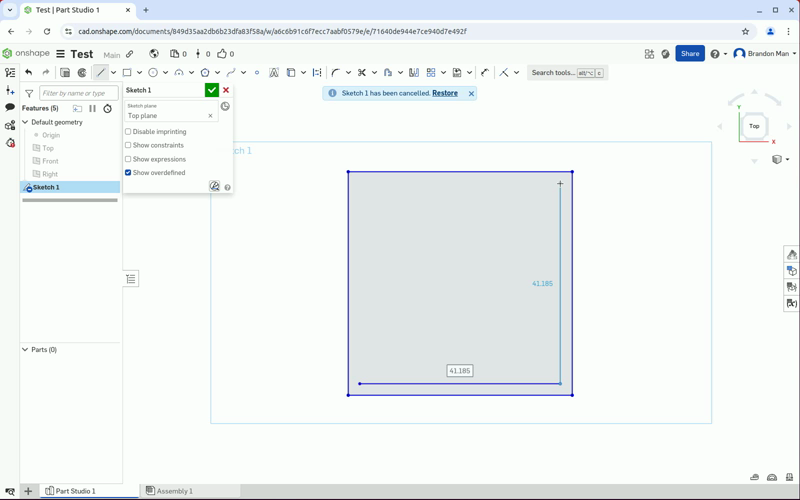
key_up(shift)
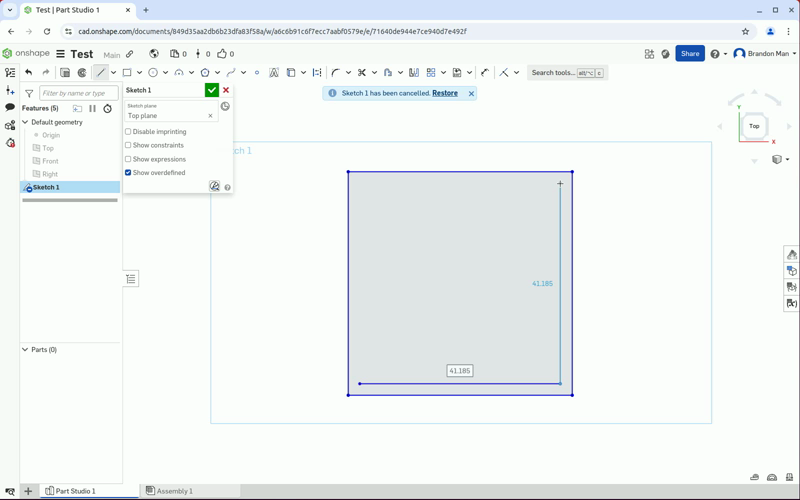
key_down(shift)
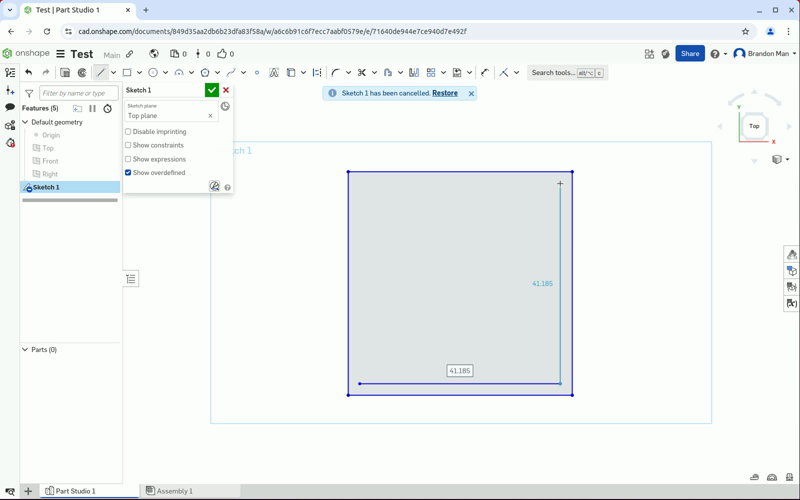
mouse_move(359, 183)
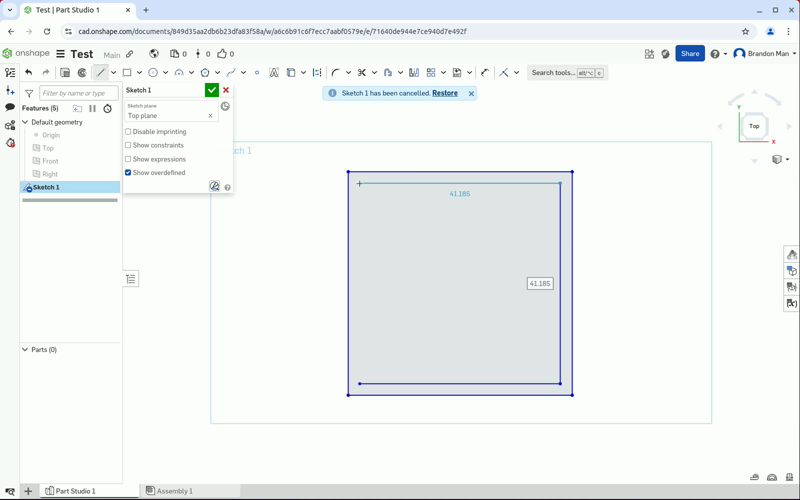
click(359, 183)
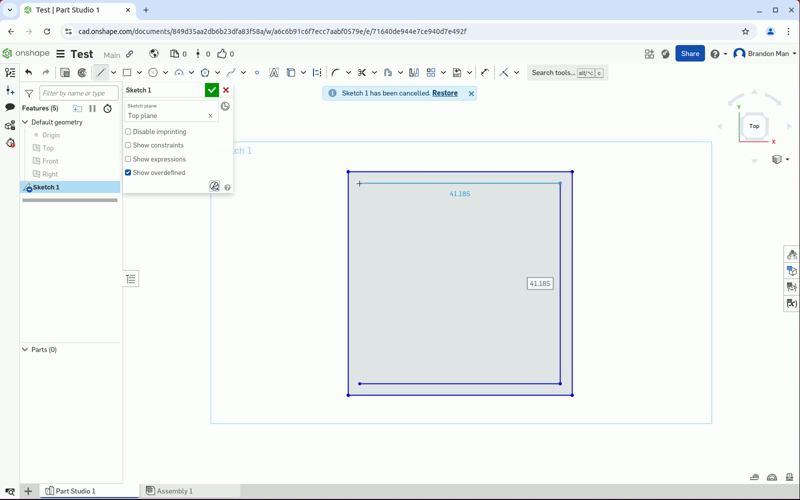
key_up(shift)
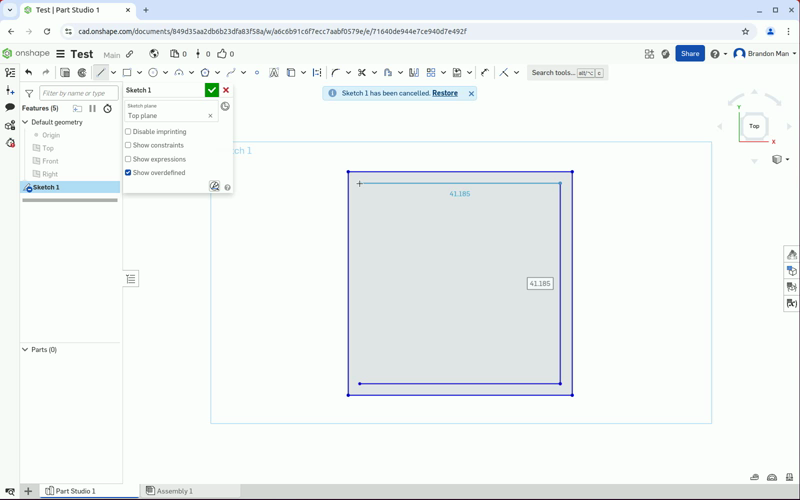
key_down(shift)
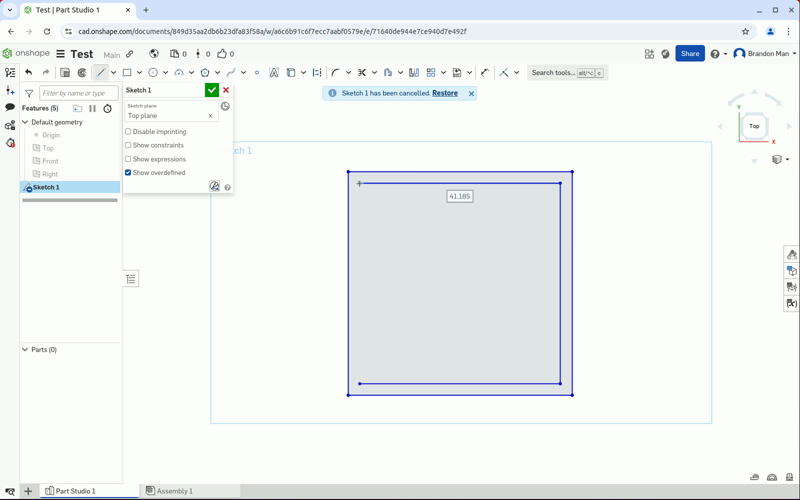
mouse_move(359, 383)
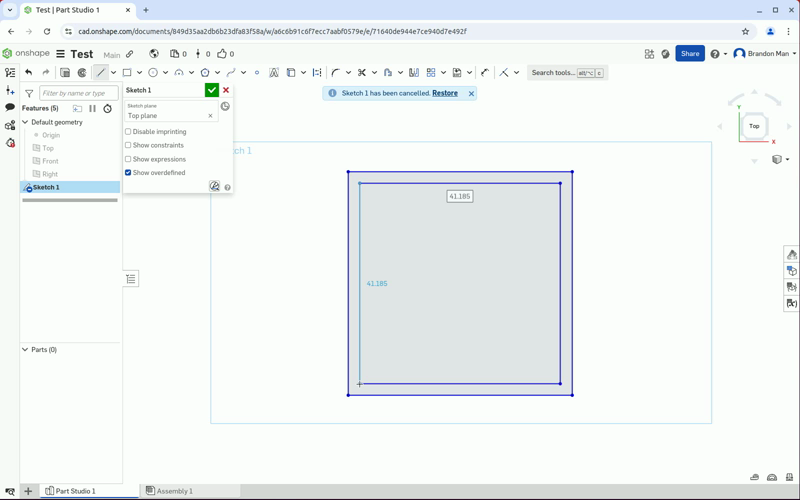
key_up(shift)
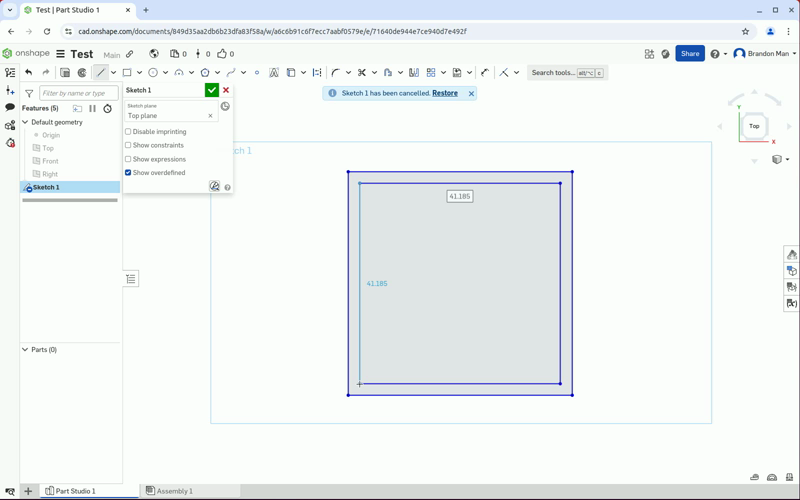
click(359, 383)
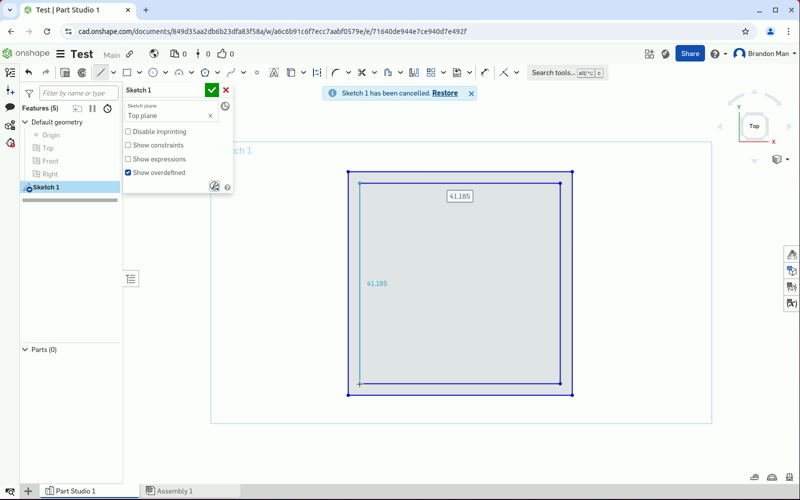
key(esc)
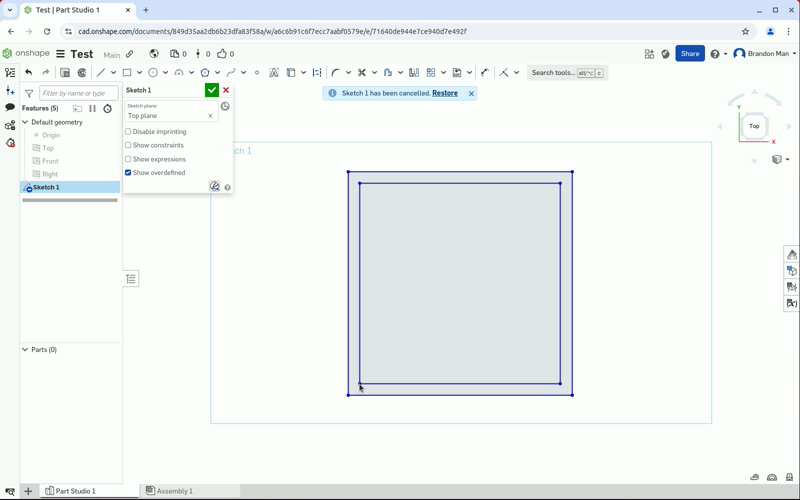
mouse_move(355, 388)
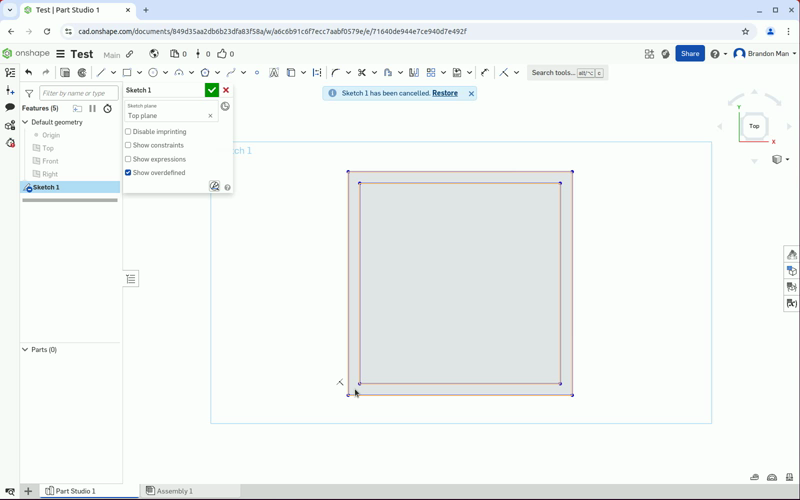
click(355, 388)
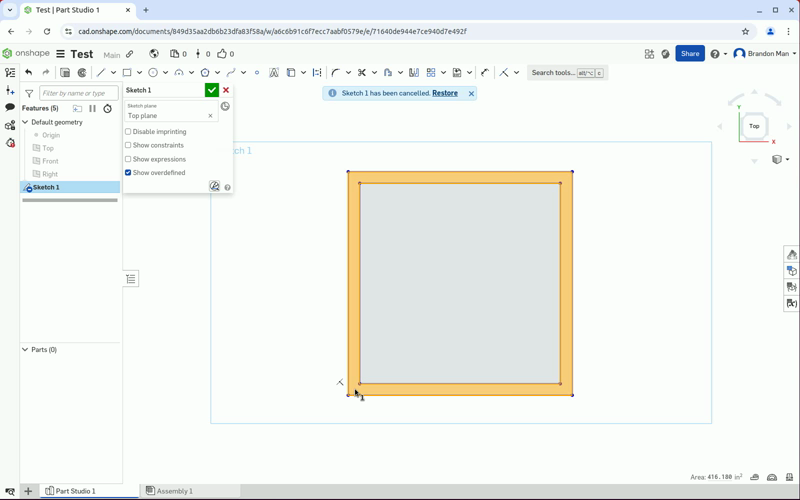
mouse_move(73, 352)
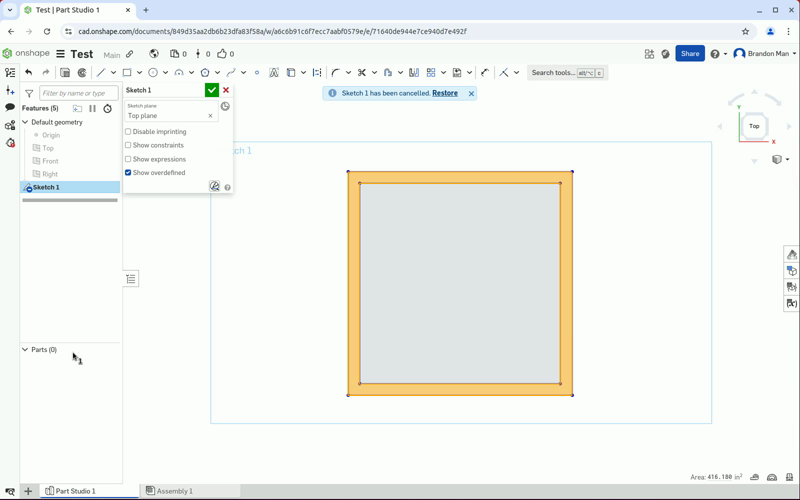
key(shift+y)
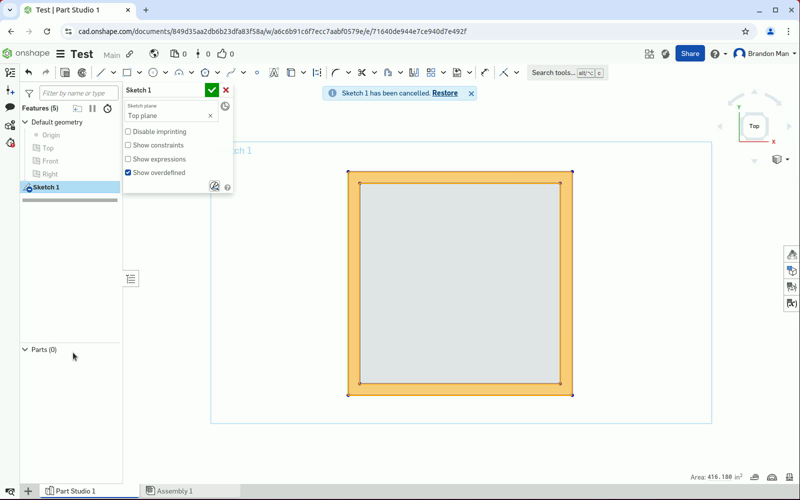
key(shift+e)
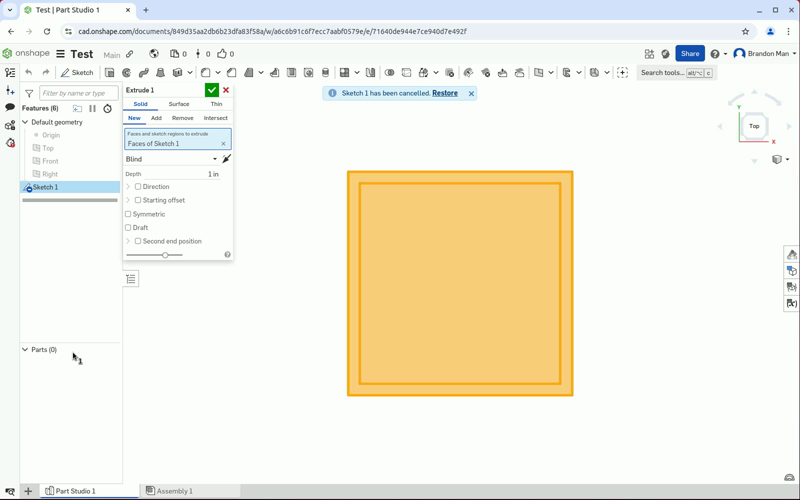
mouse_move(143, 106)
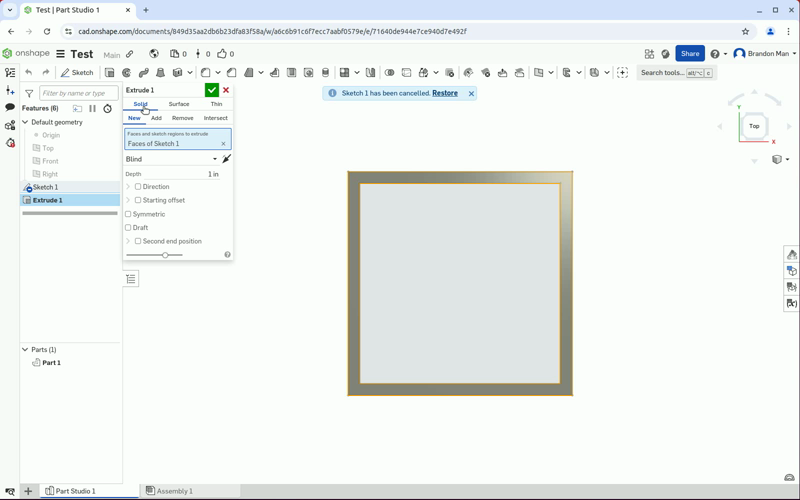
click(143, 106)
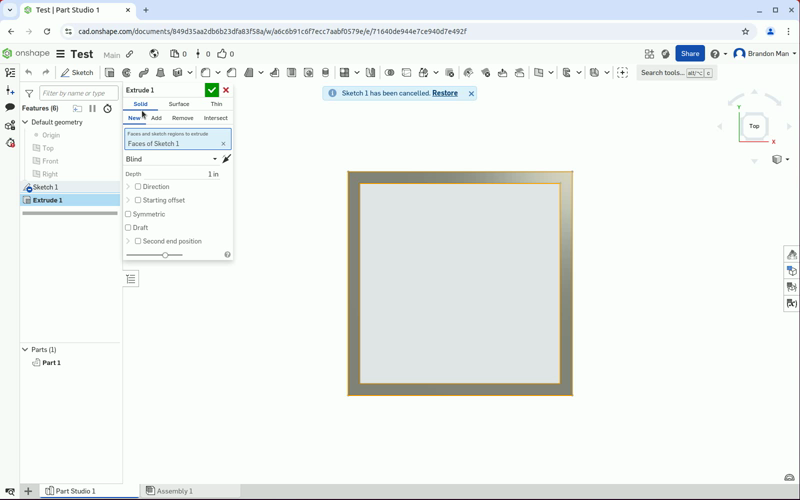
mouse_move(137, 120)
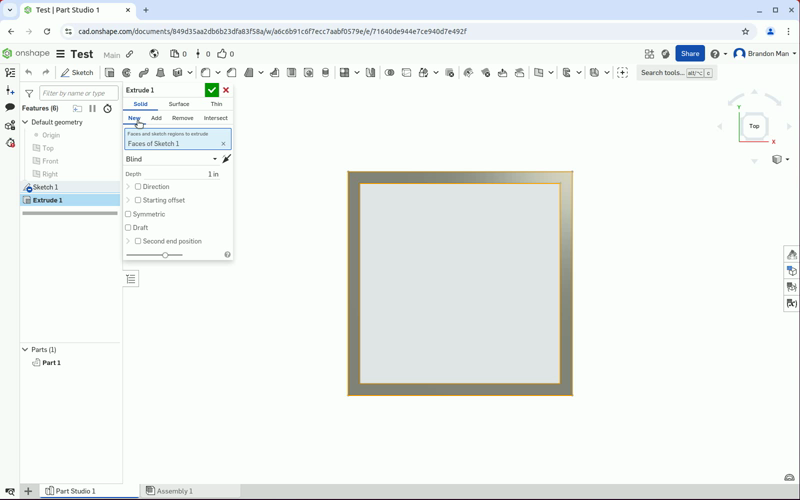
click(137, 120)
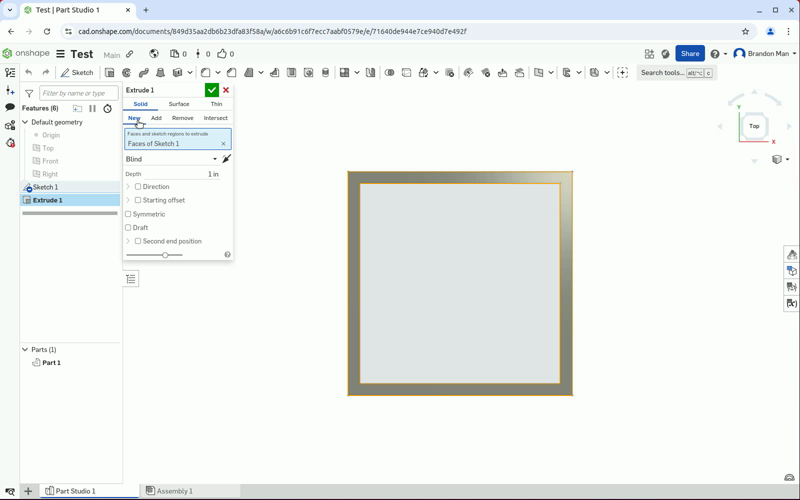
key(tab, 4)
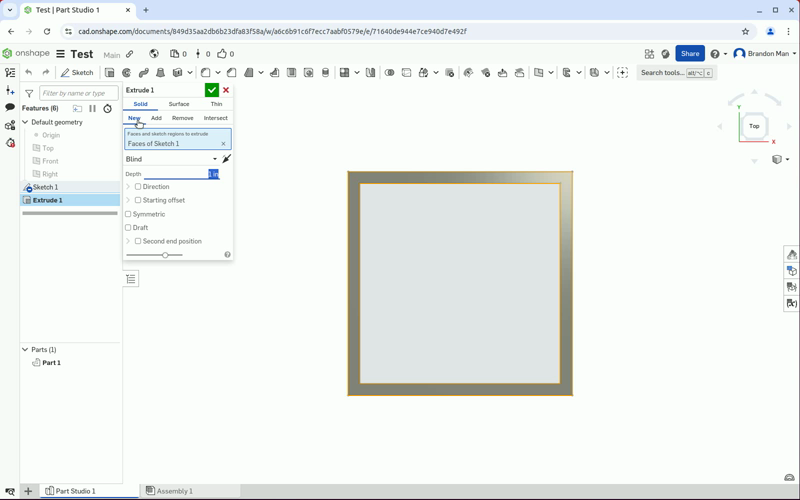
text(0.481)
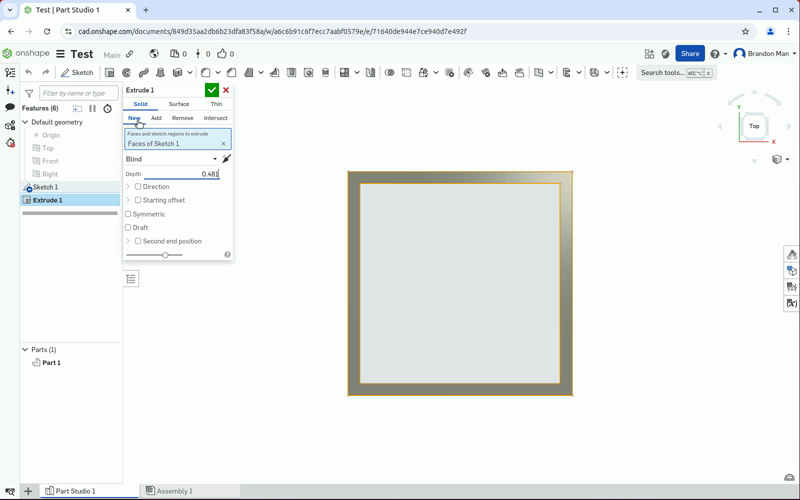
key(enter)
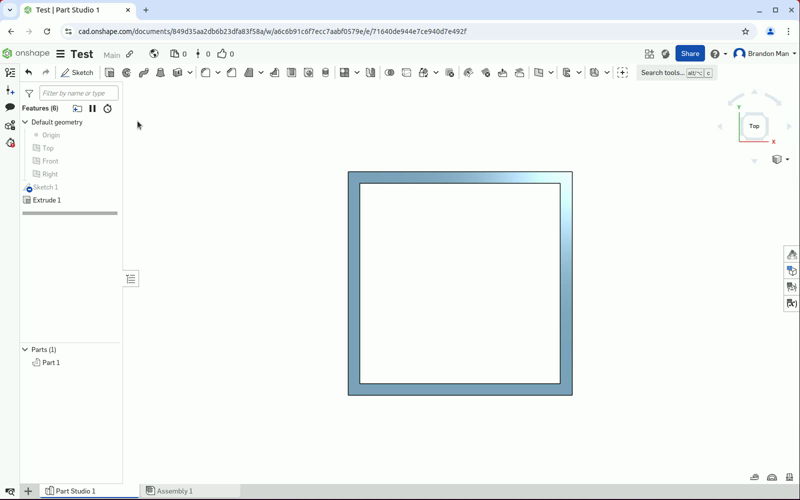
key(shift+h)
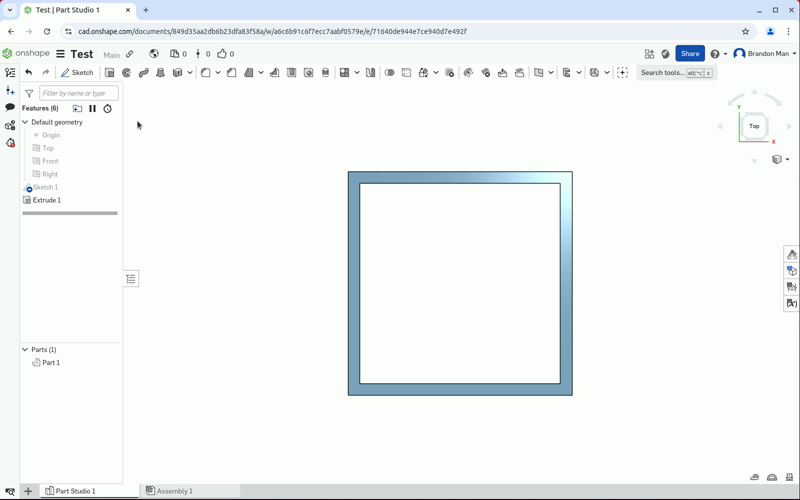
key(shift+h)
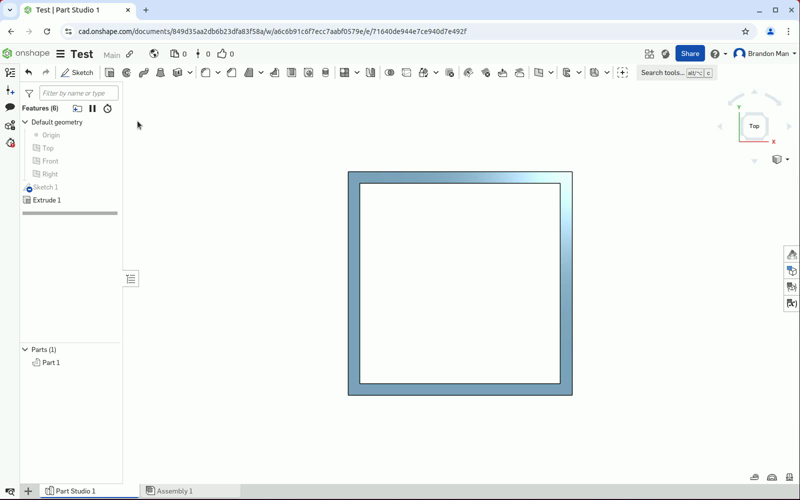
mouse_move(73, 189)
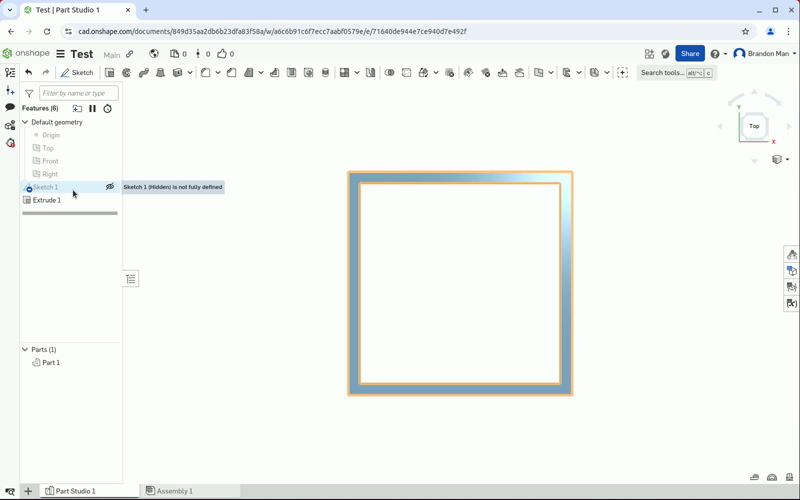
click(73, 189)
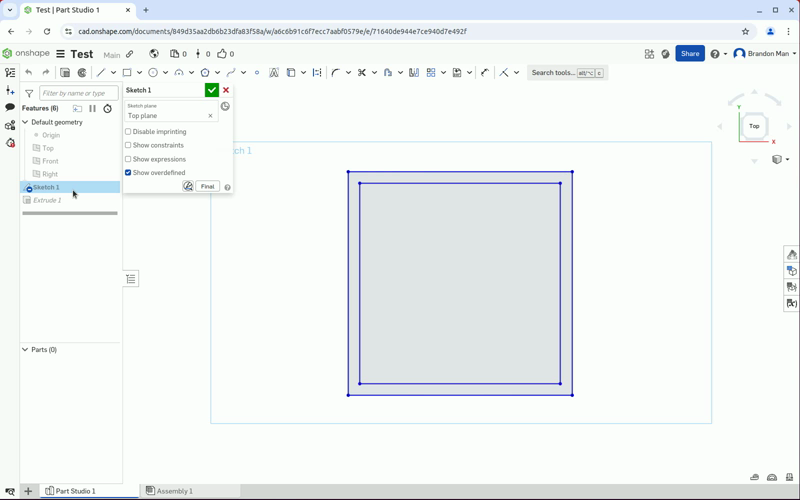
mouse_move(229, 92)
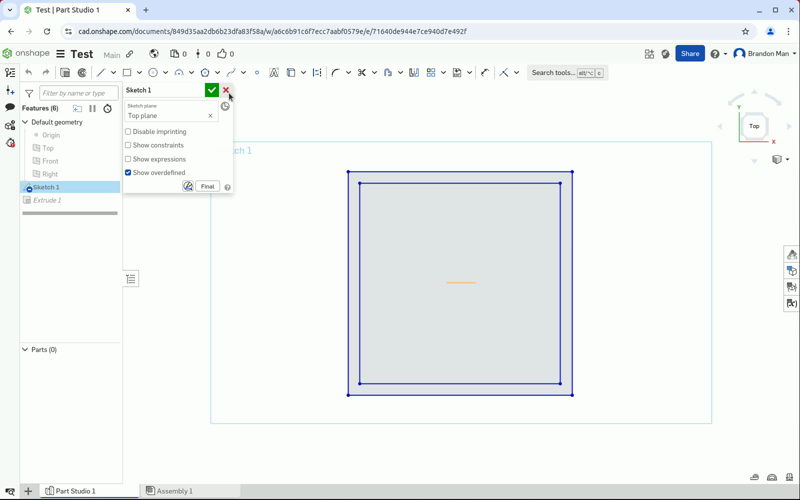
click(229, 92)
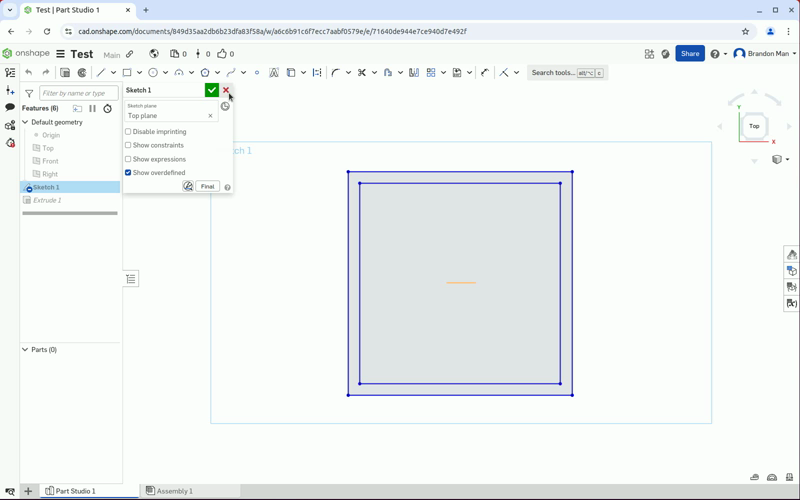
key(shift+s)
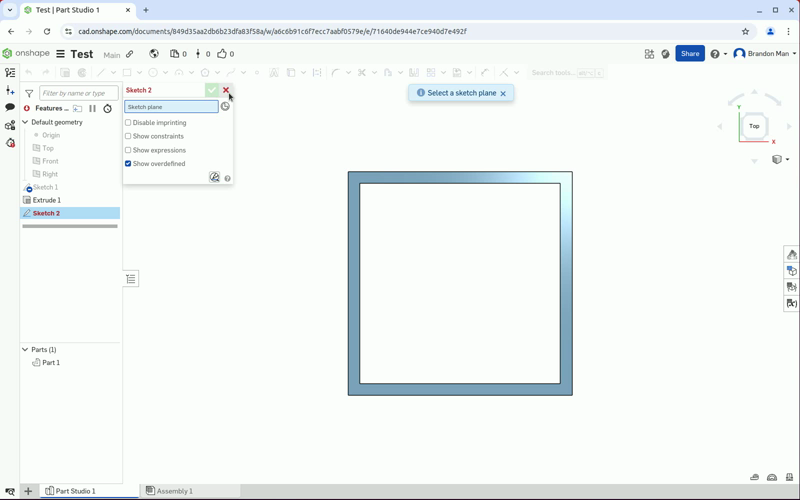
mouse_move(73, 150)
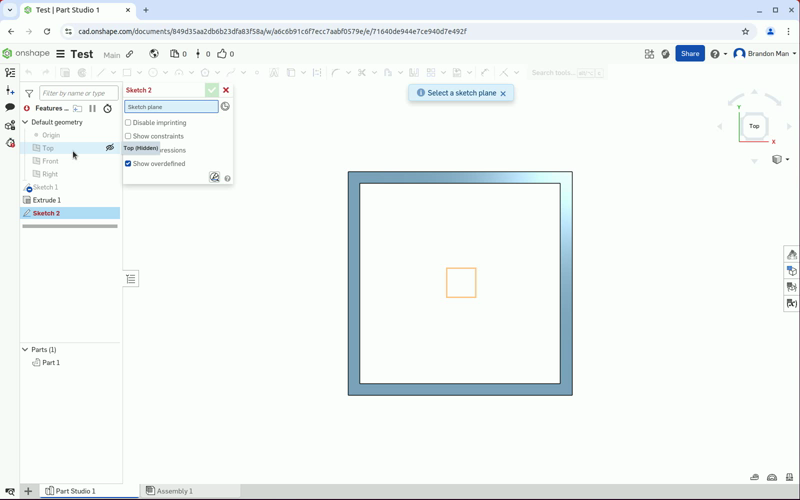
click(73, 150)
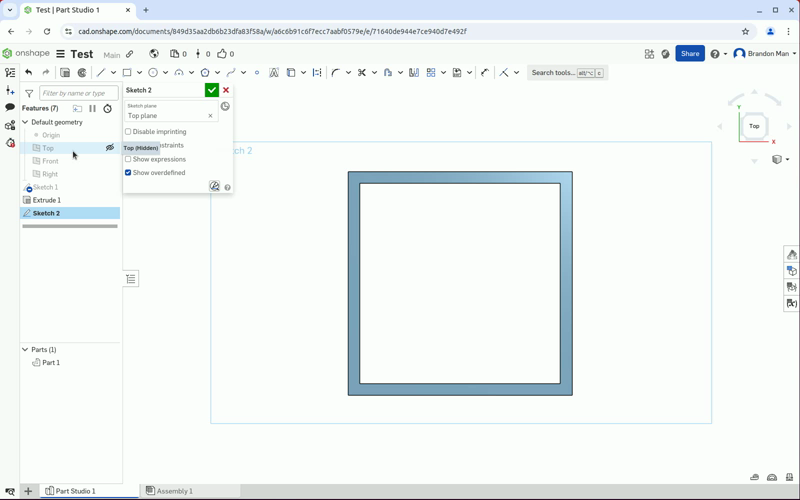
mouse_move(73, 352)
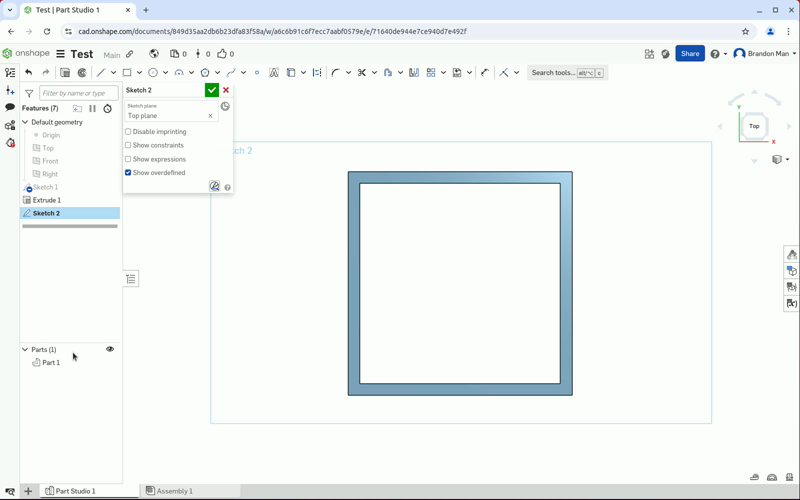
key(y)
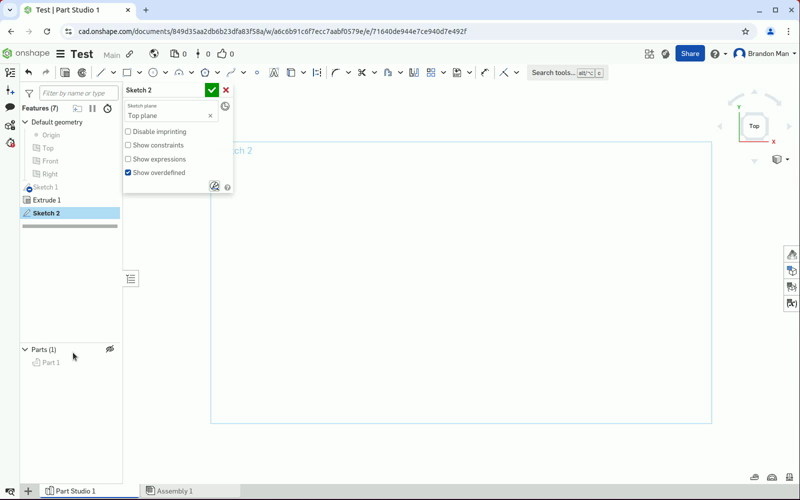
key(l)
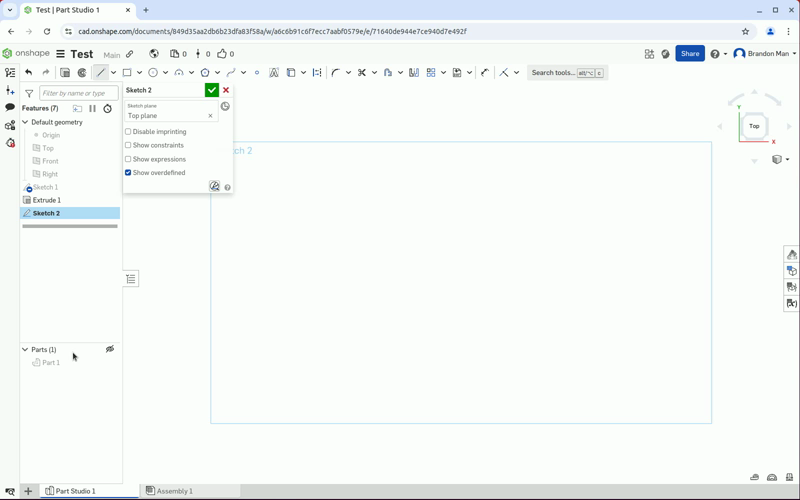
key_down(shift)
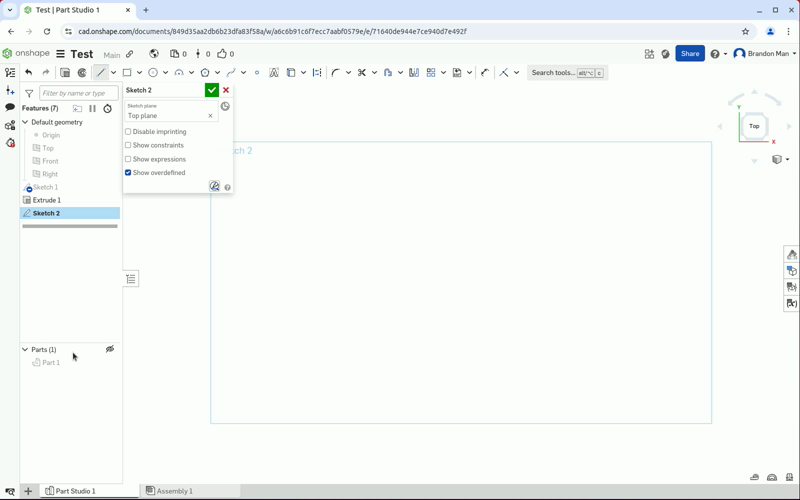
mouse_move(447, 295)
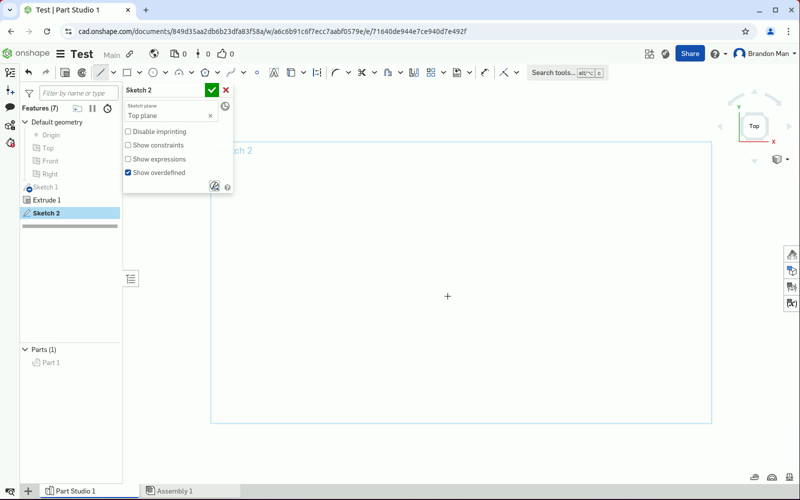
click(447, 295)
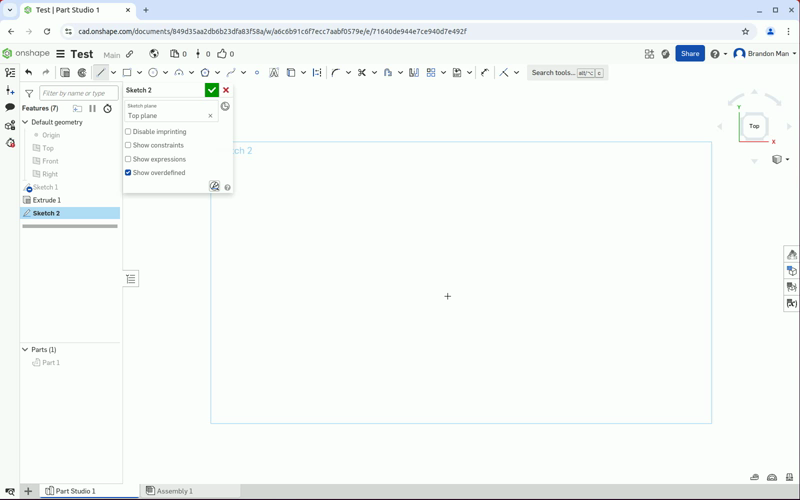
key_up(shift)
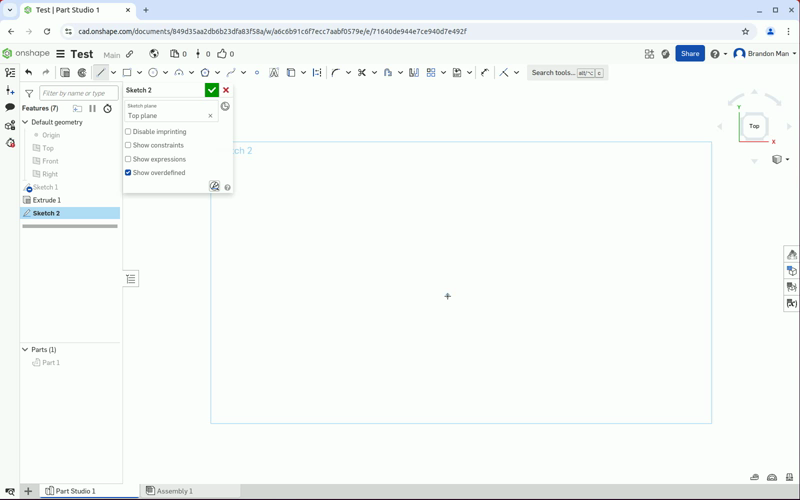
key_down(shift)
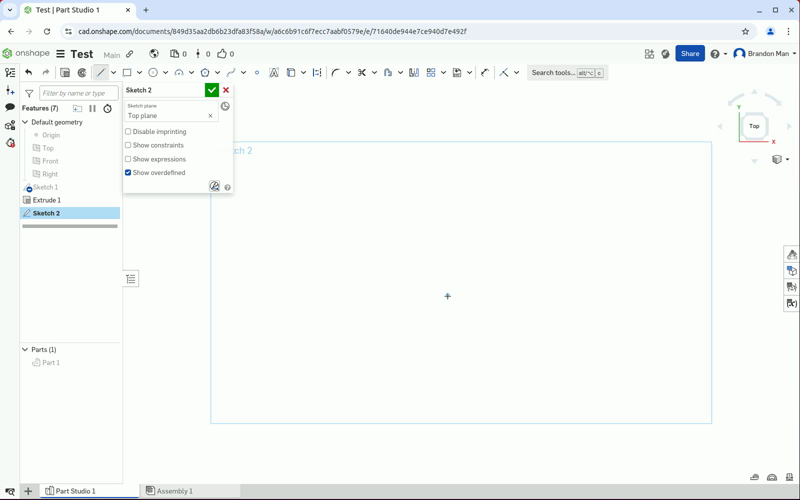
mouse_move(477, 295)
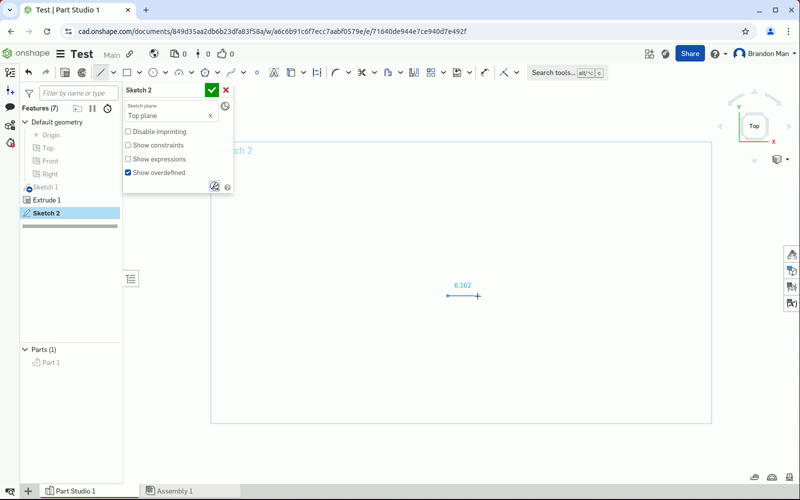
mouse_move(473, 295)
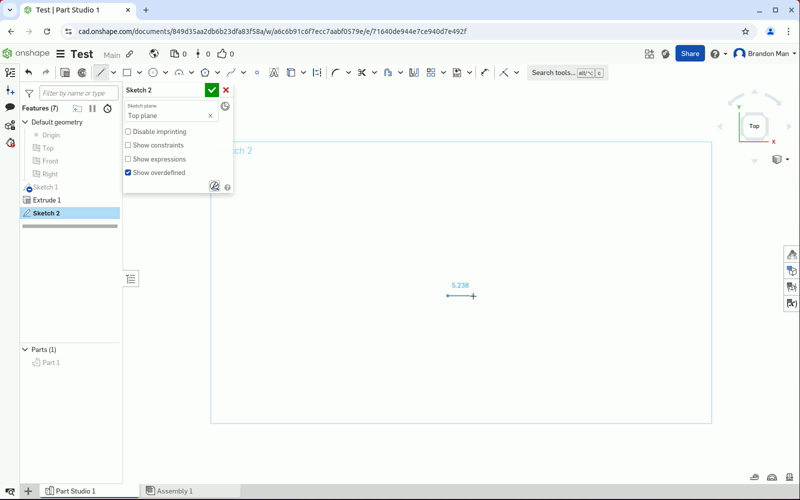
click(473, 295)
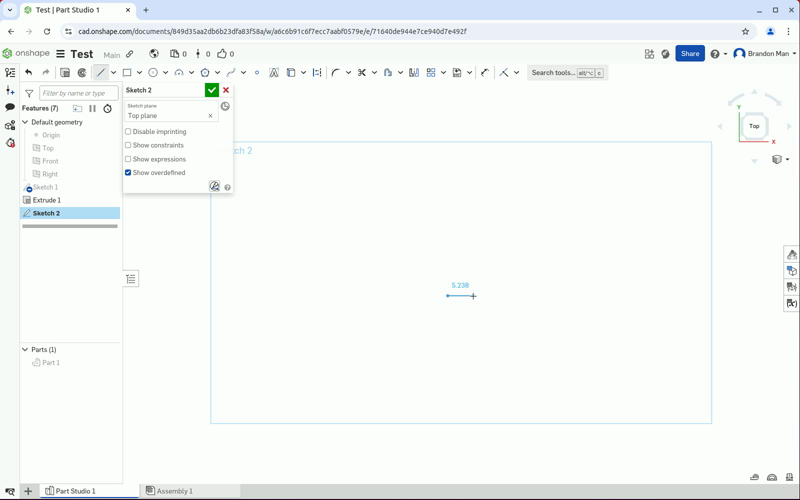
key_up(shift)
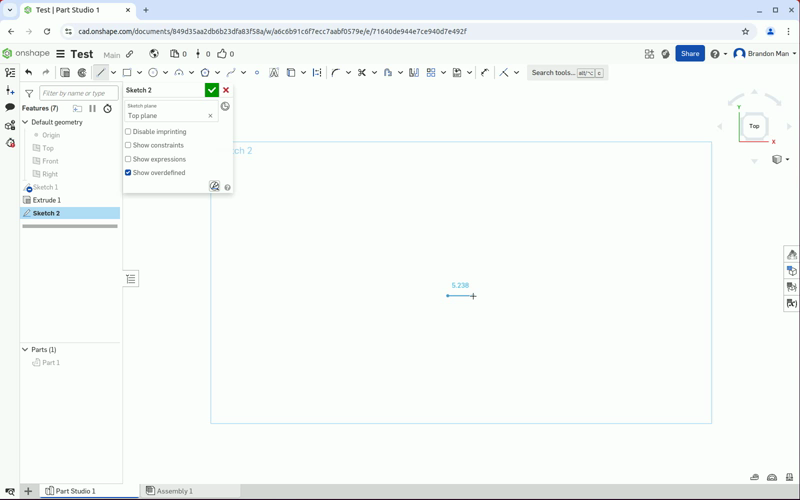
key_down(shift)
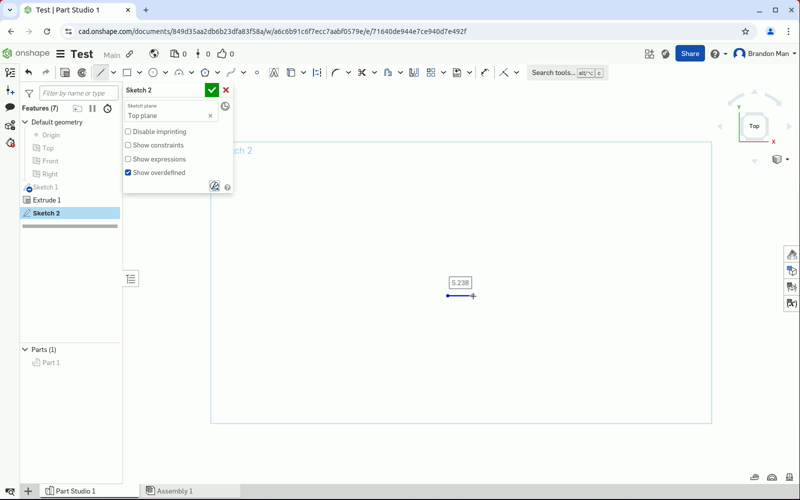
mouse_move(503, 295)
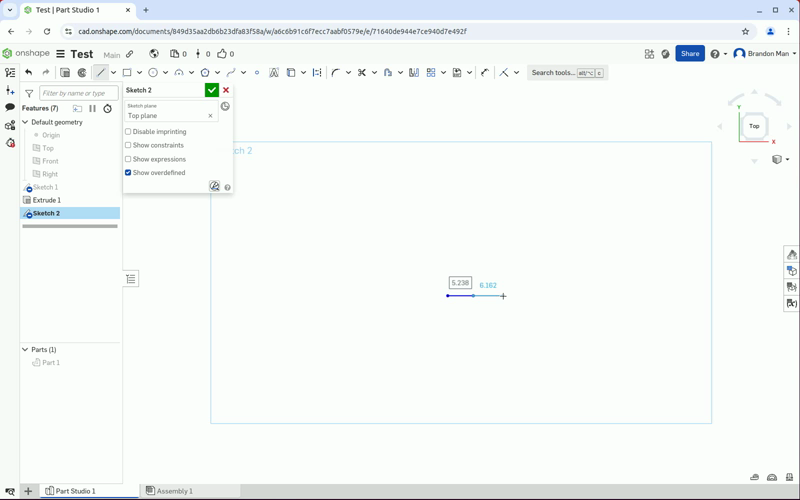
mouse_move(473, 270)
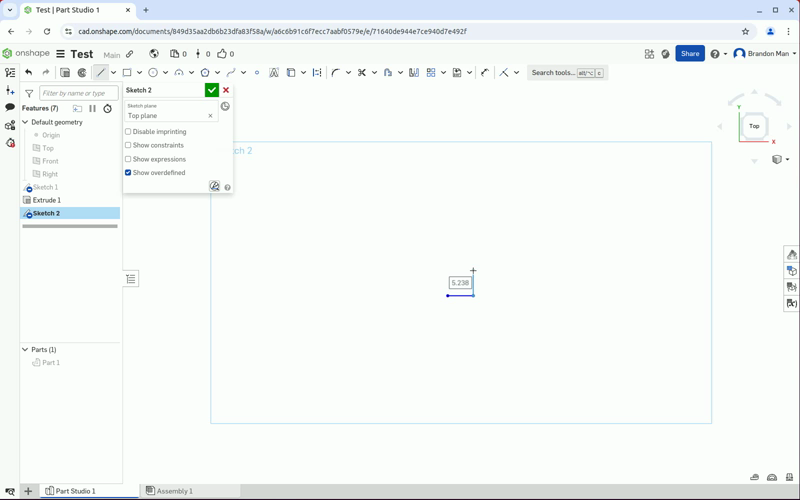
click(473, 270)
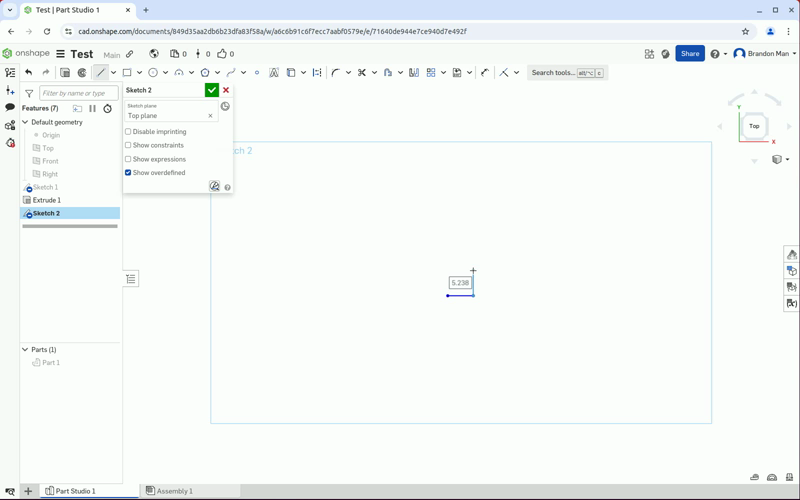
key_up(shift)
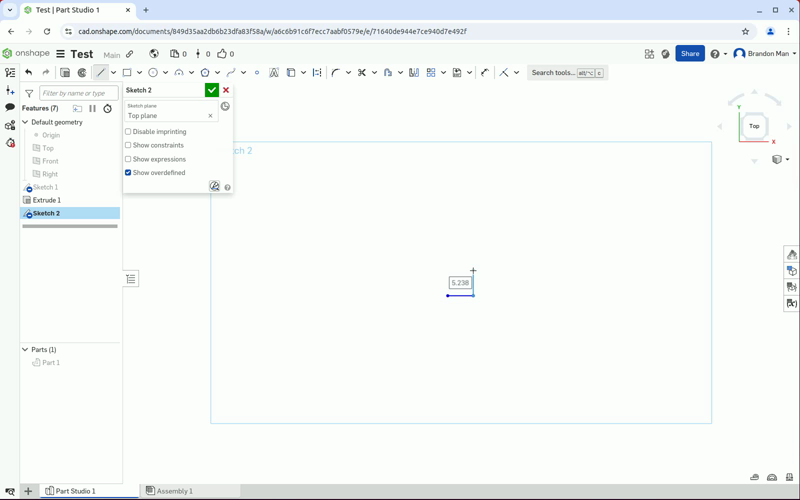
key_down(shift)
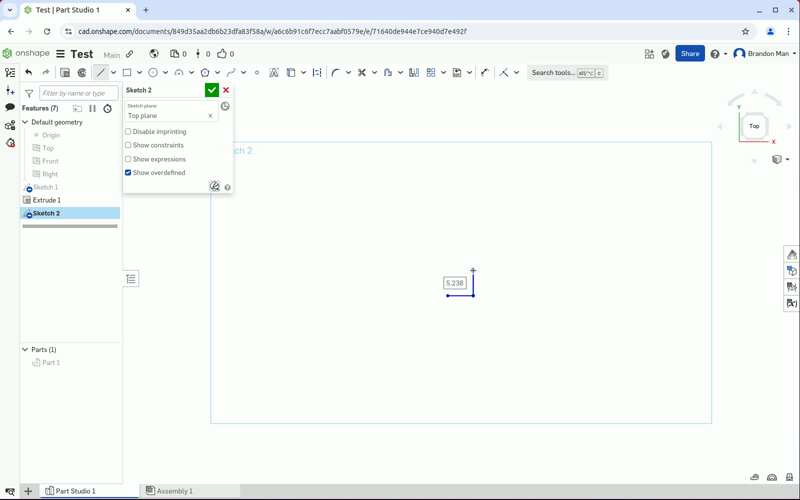
mouse_move(503, 270)
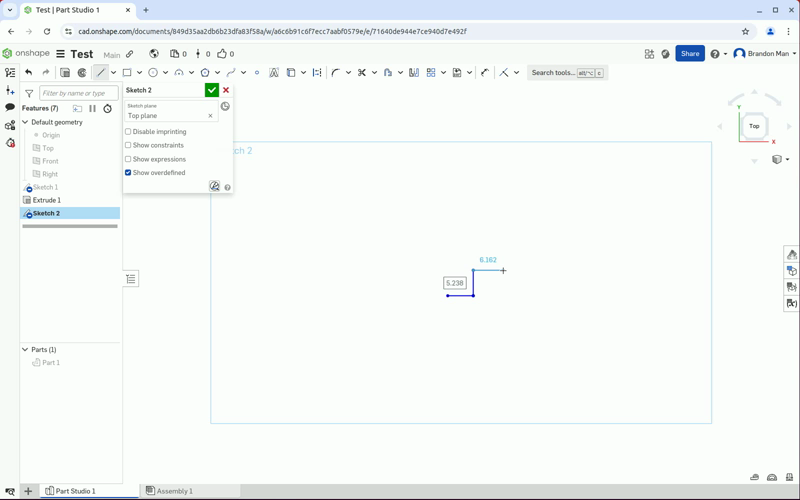
mouse_move(447, 270)
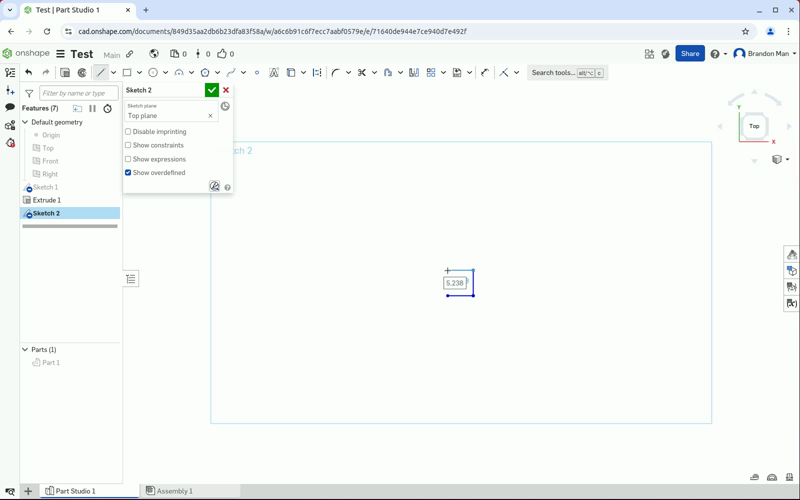
click(447, 270)
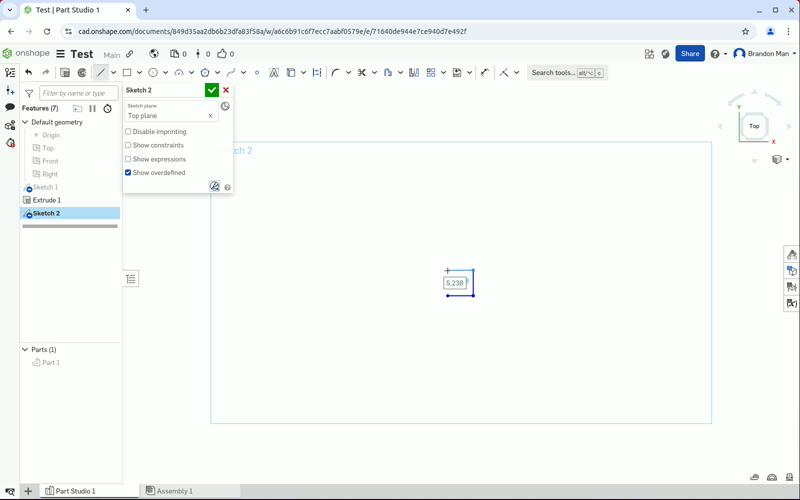
key_up(shift)
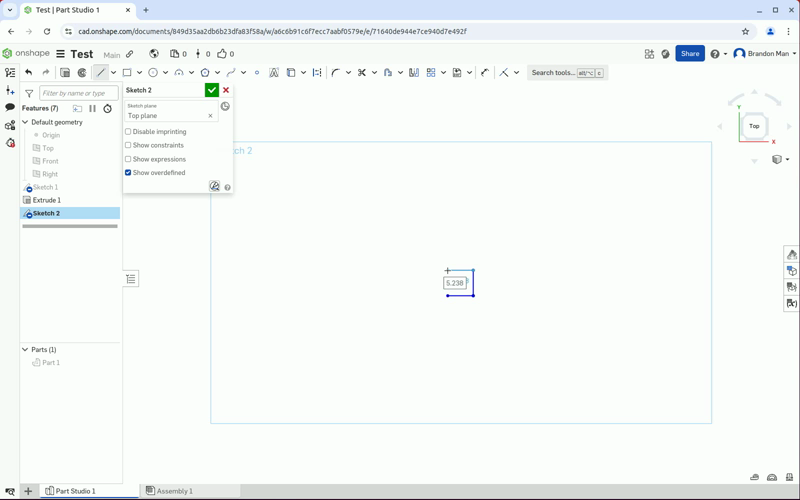
mouse_move(477, 270)
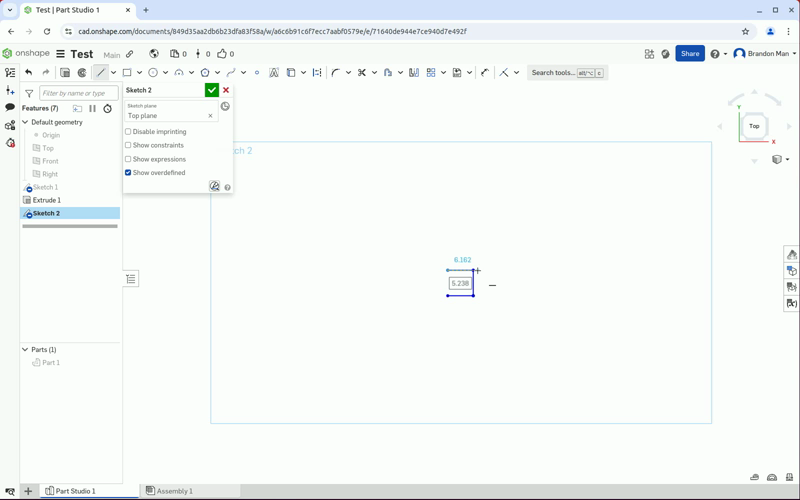
key_down(shift)
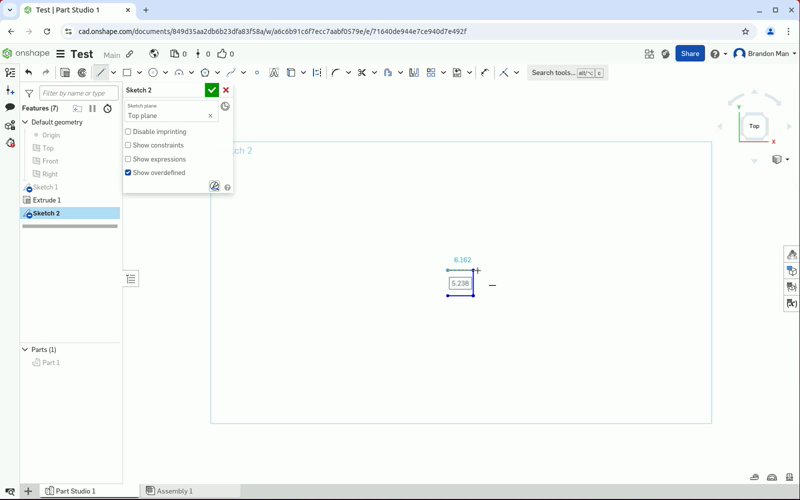
mouse_move(447, 295)
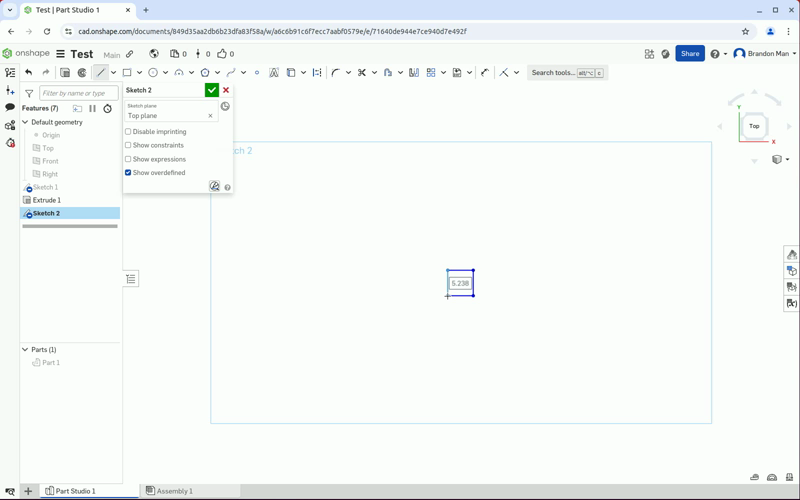
key_up(shift)
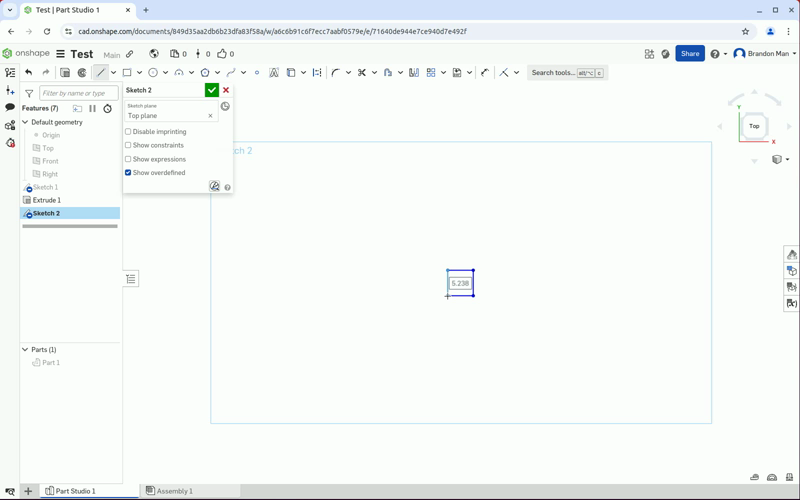
click(447, 295)
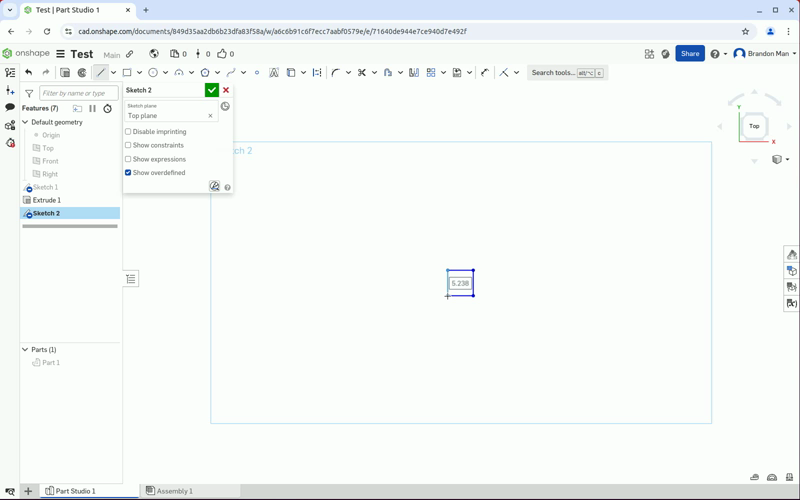
key(esc)
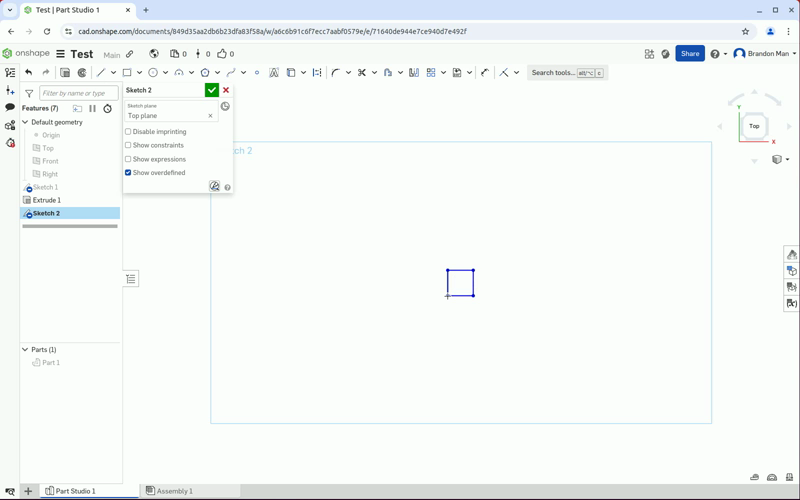
mouse_move(456, 290)
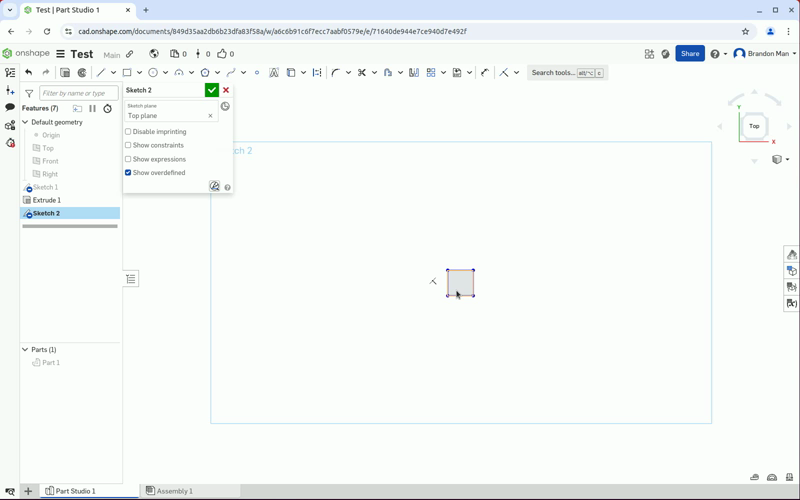
scroll(6)
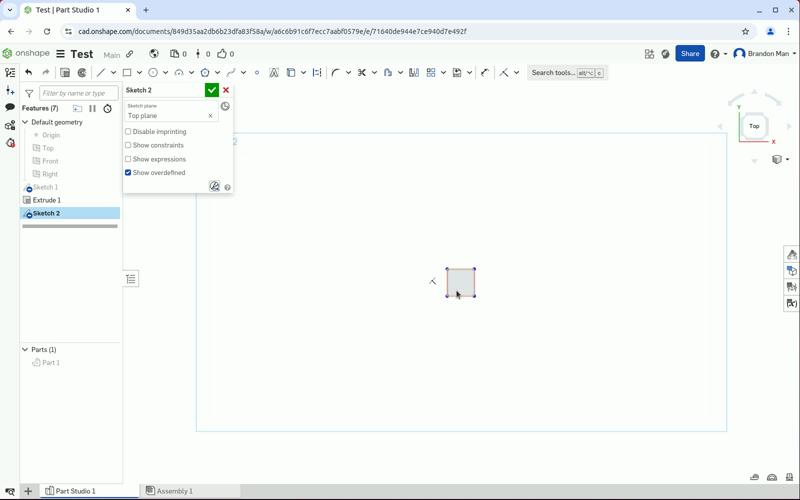
scroll(6)
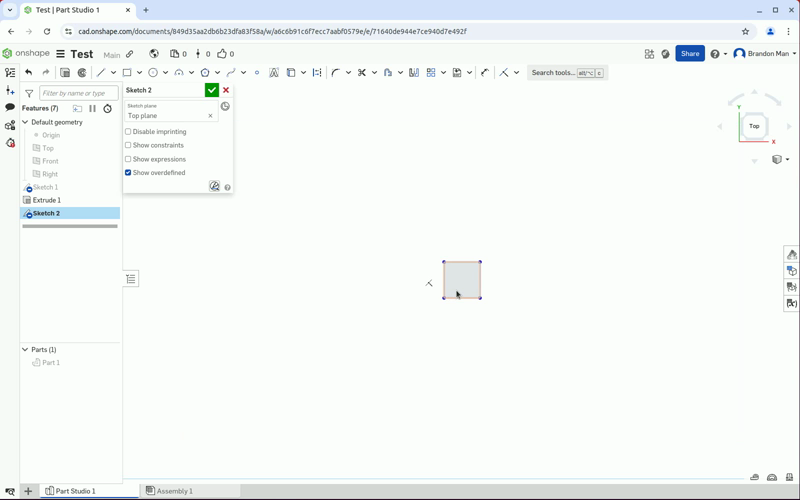
scroll(6)
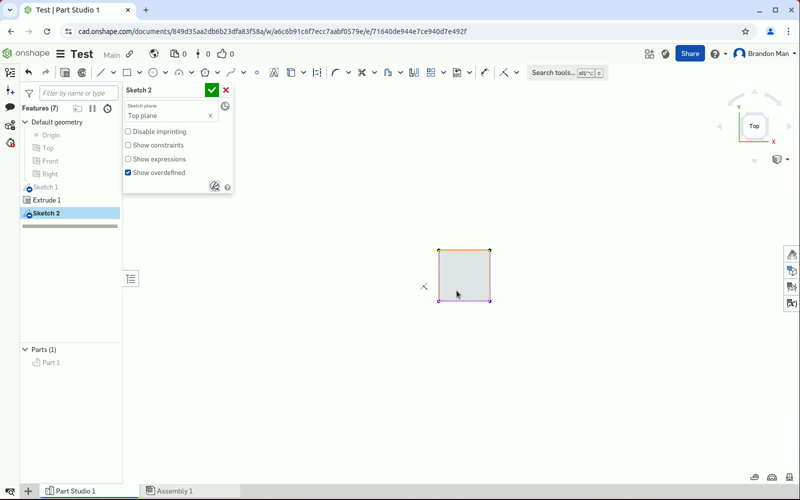
scroll(6)
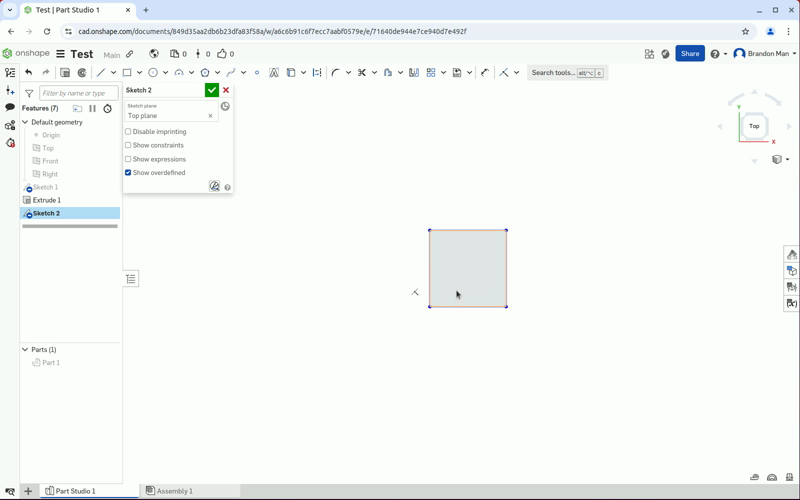
scroll(6)
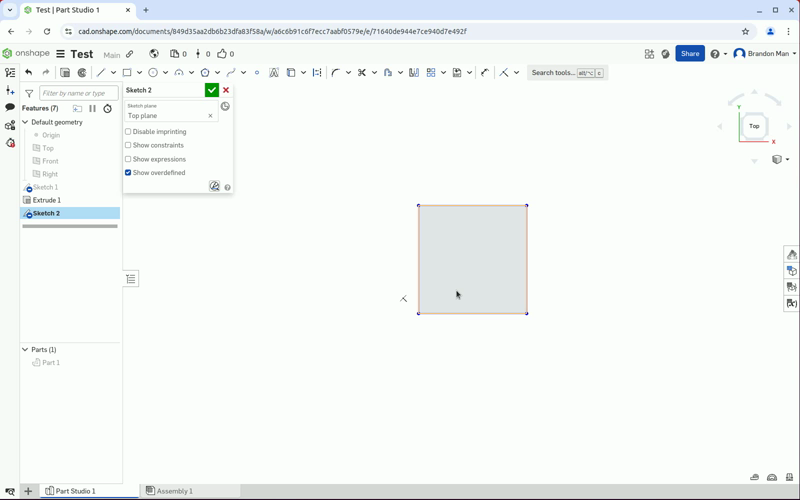
scroll(6)
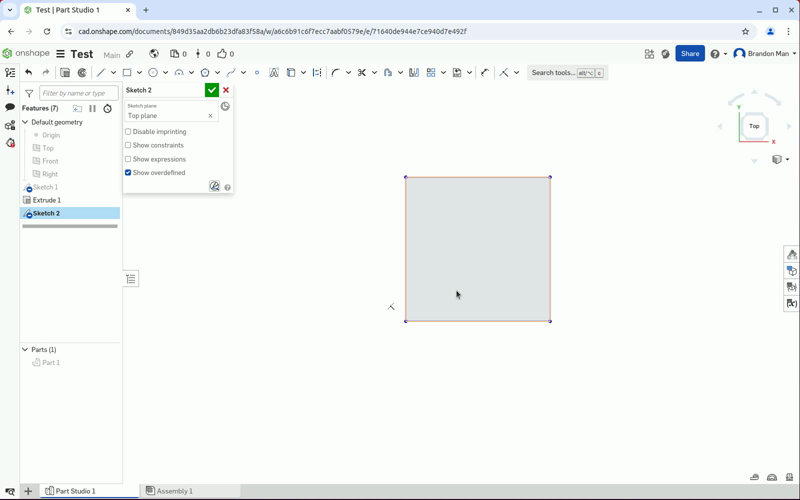
scroll(6)
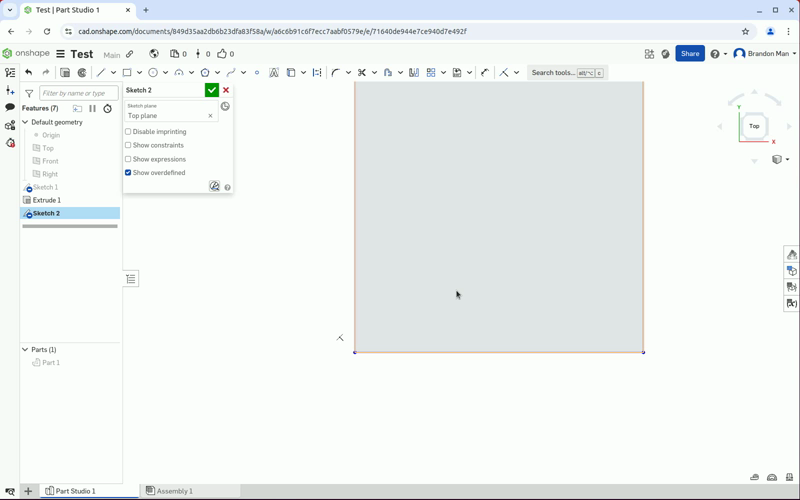
click(456, 290)
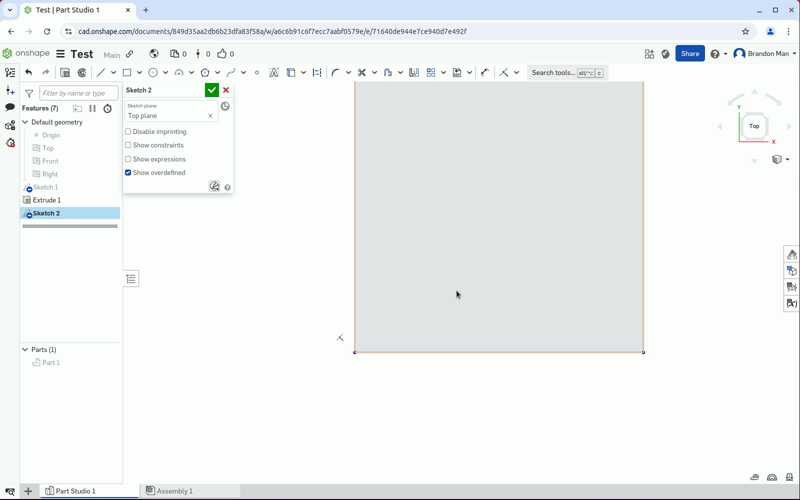
scroll(-6)
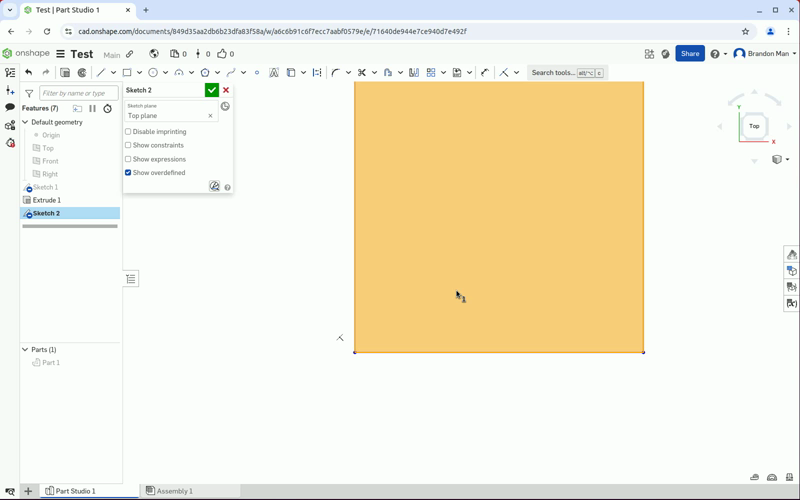
scroll(-6)
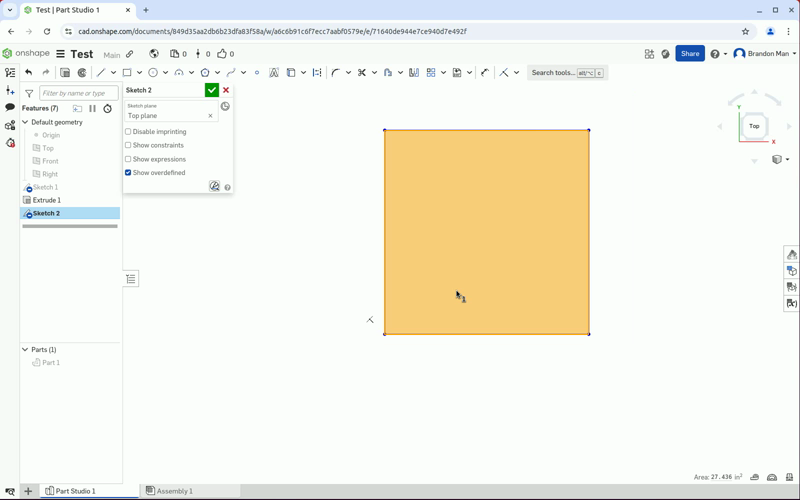
scroll(-6)
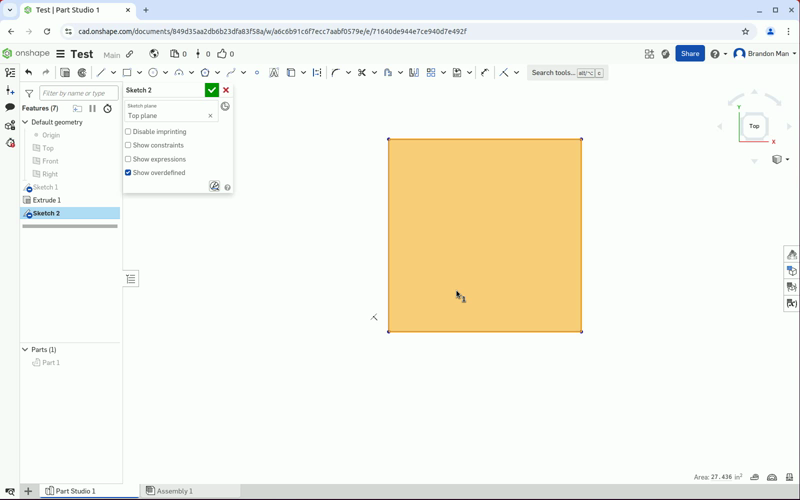
scroll(-6)
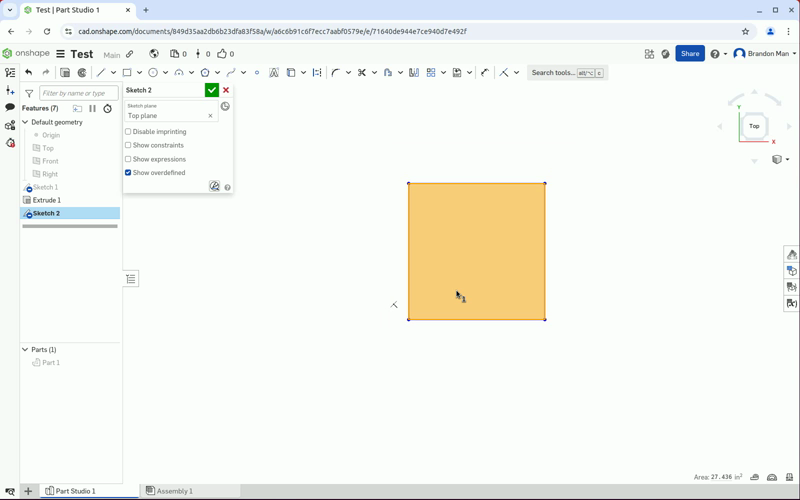
scroll(-6)
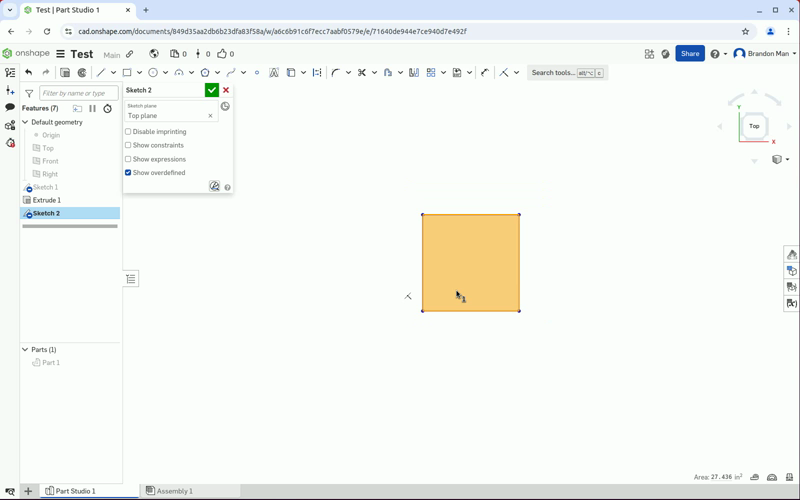
scroll(-6)
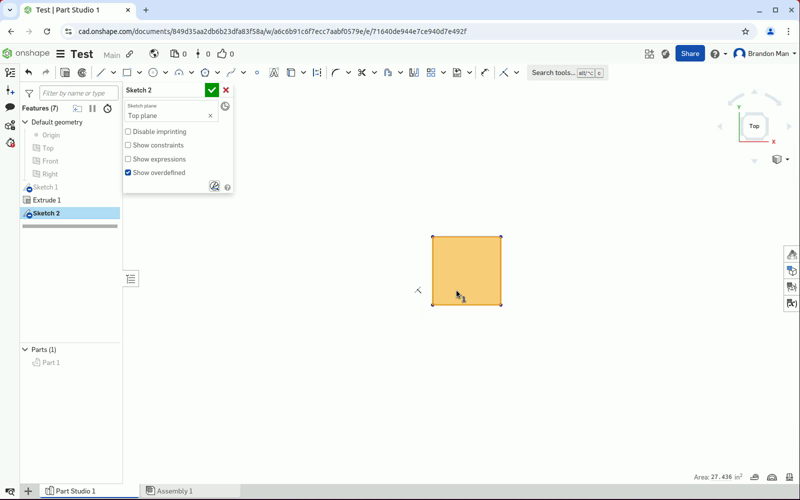
scroll(-6)
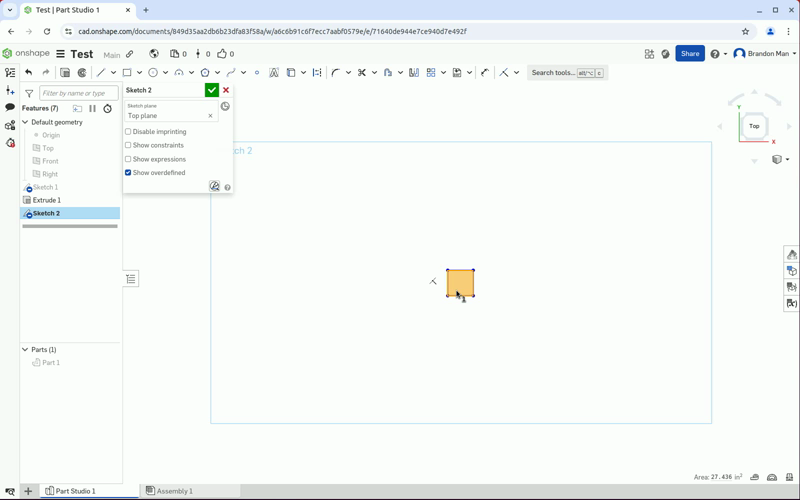
mouse_move(73, 352)
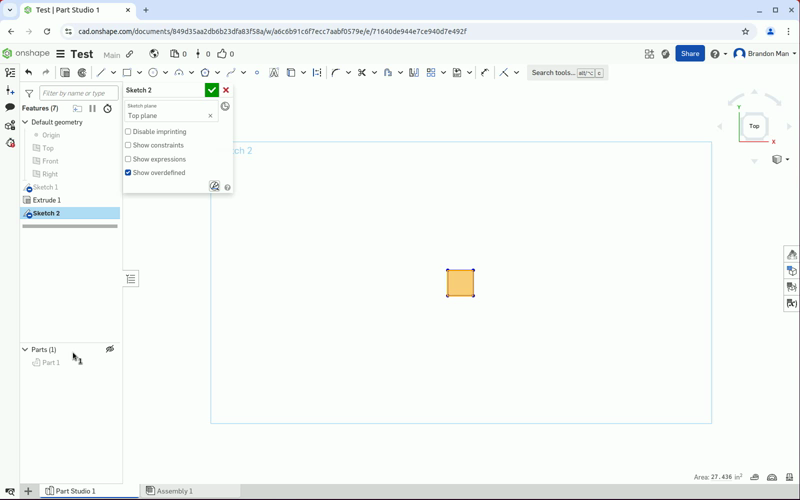
key(shift+y)
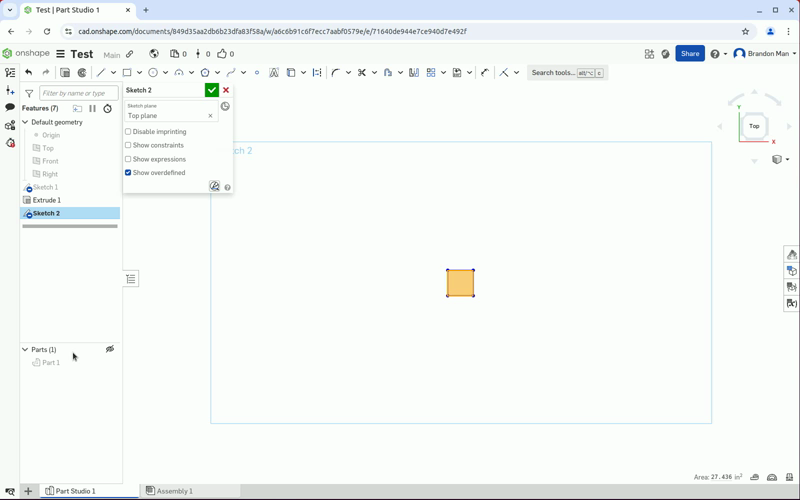
key(shift+e)
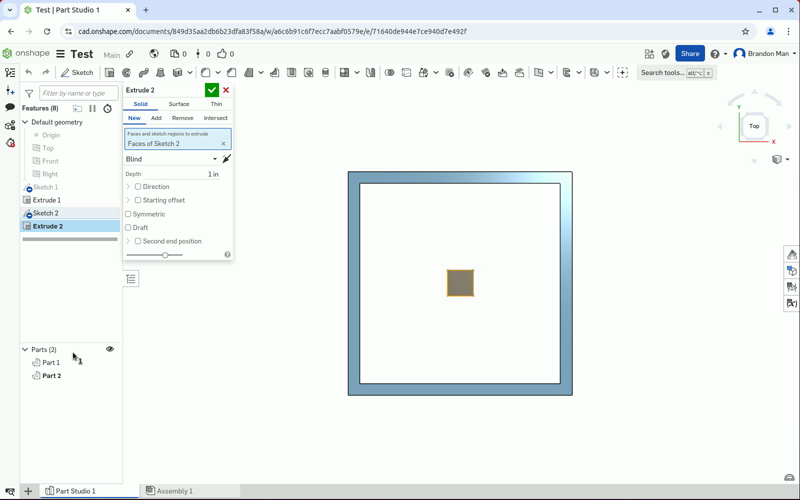
mouse_move(143, 106)
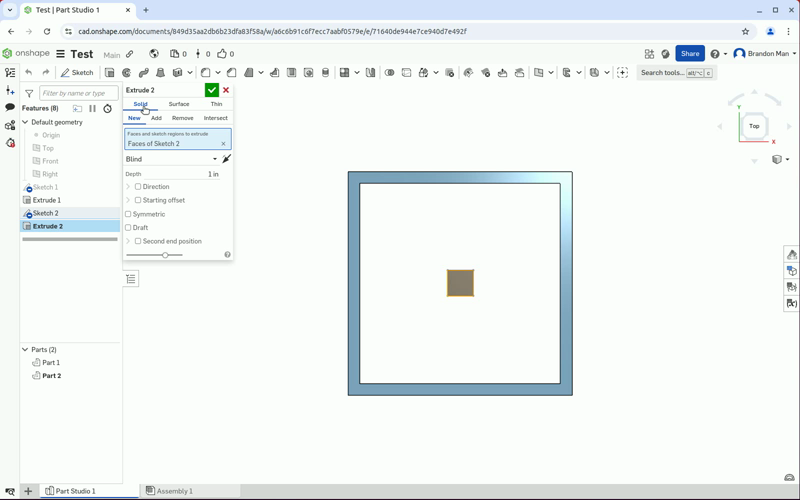
click(143, 106)
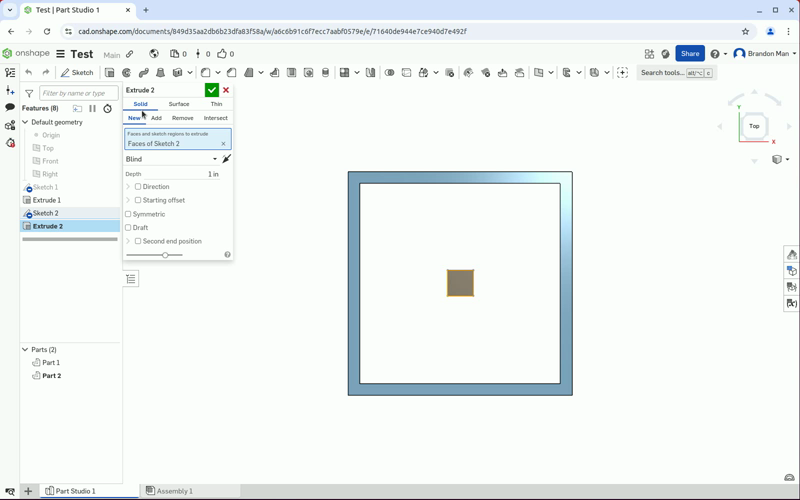
mouse_move(137, 120)
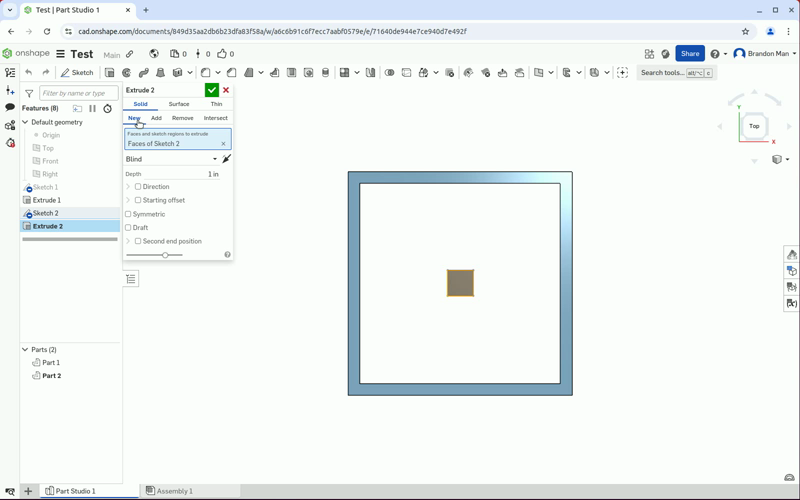
click(137, 120)
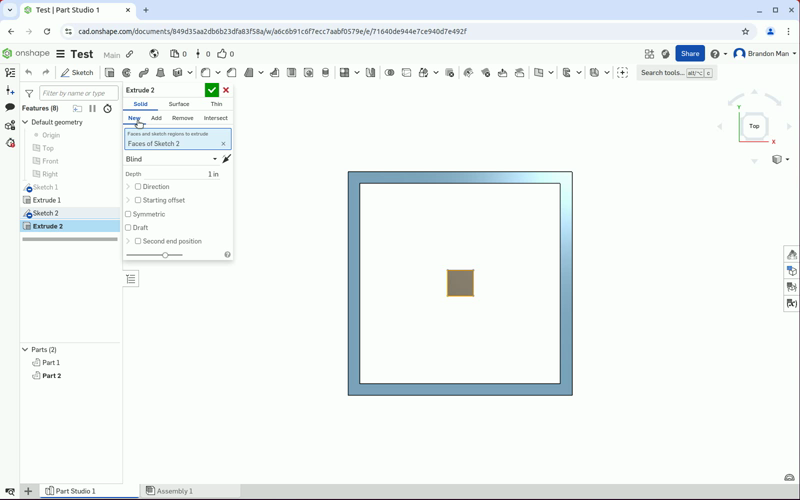
key(tab, 4)
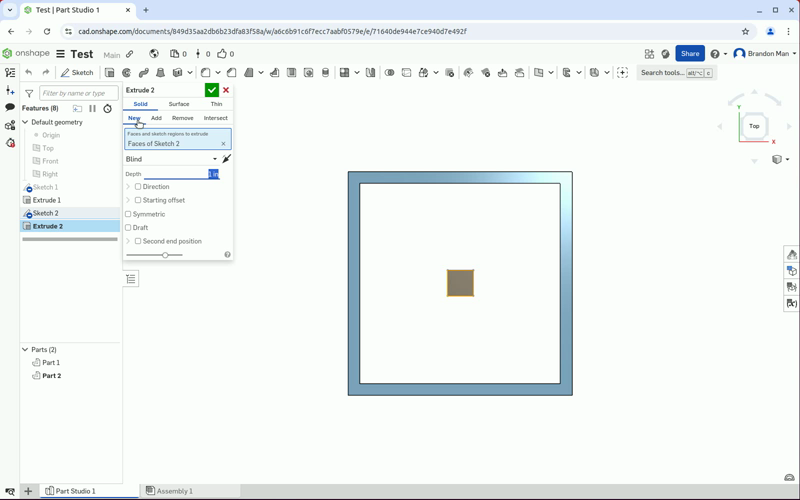
text(5.055)
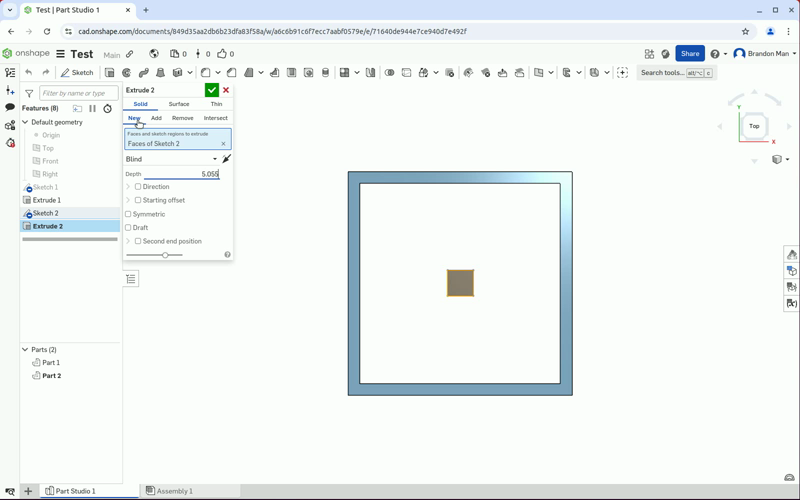
key(enter)
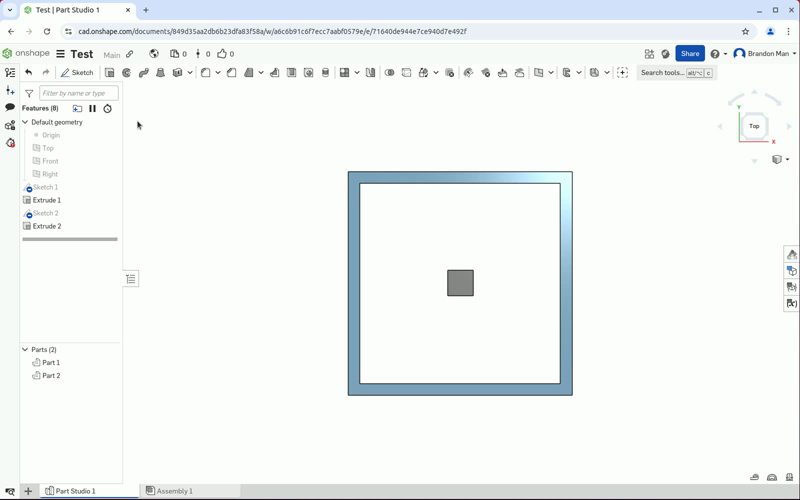
key(shift+h)
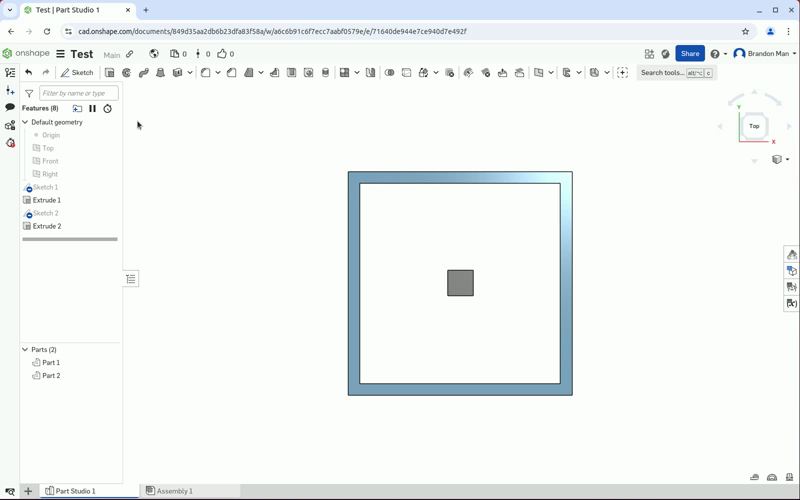
key(shift+h)
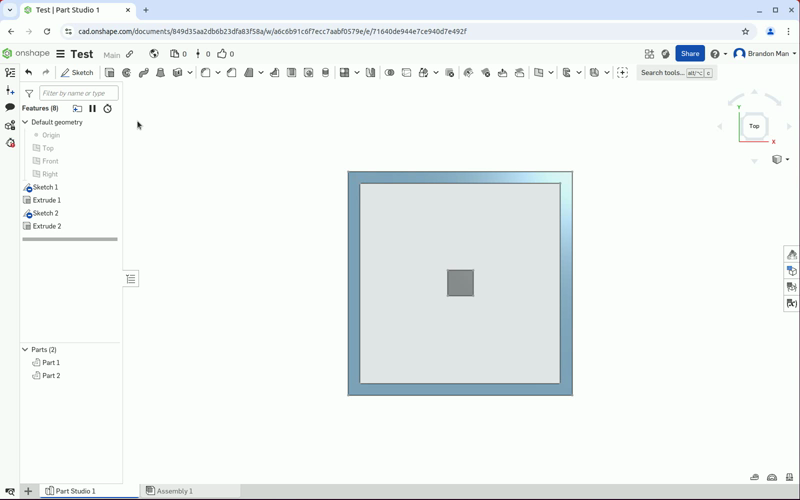
key(shift+7)
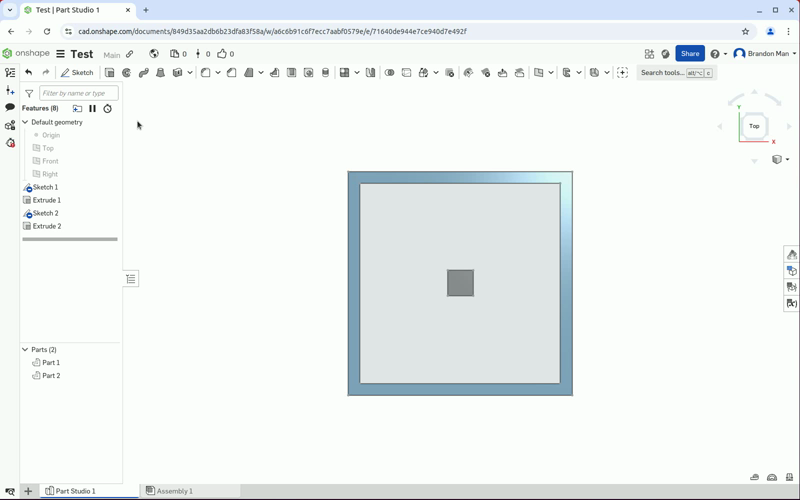
key(up, 3)
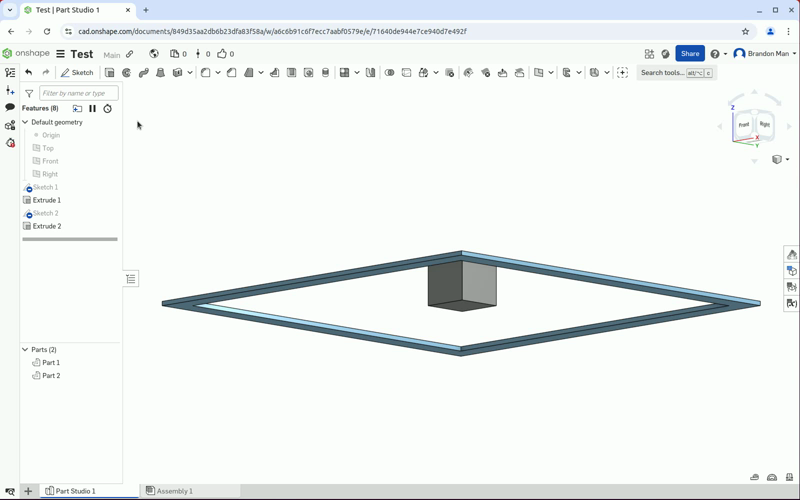
key(left, 3)
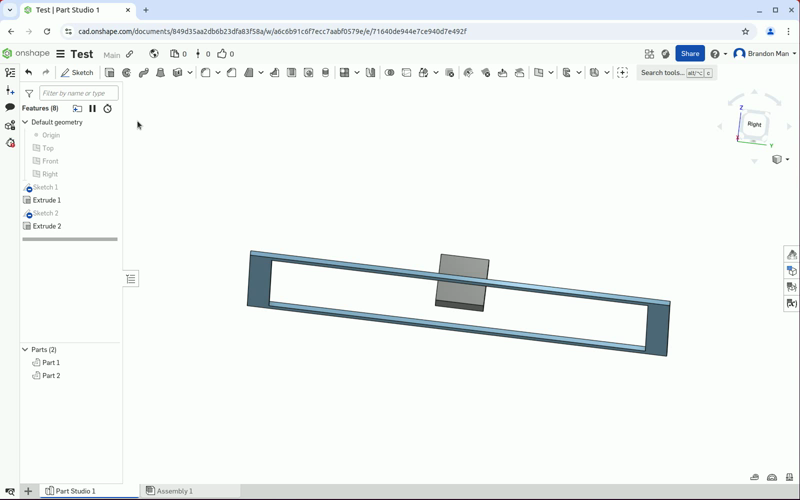
key(right, 3)
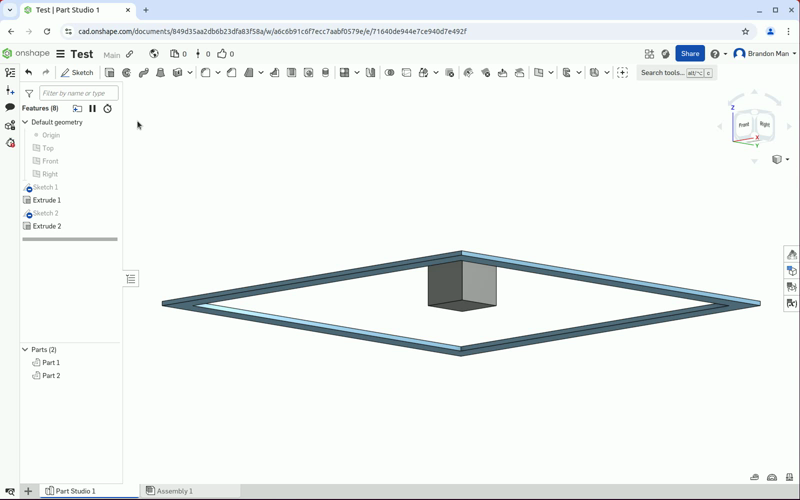
key(down, 3)
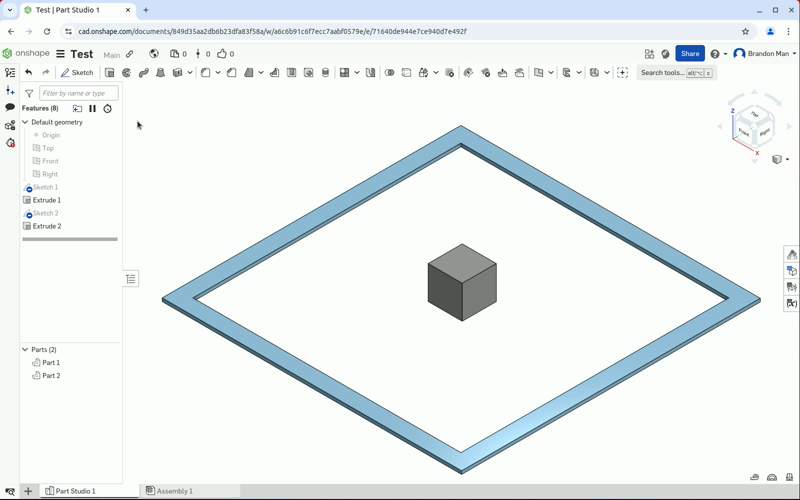
mouse_move(73, 189)
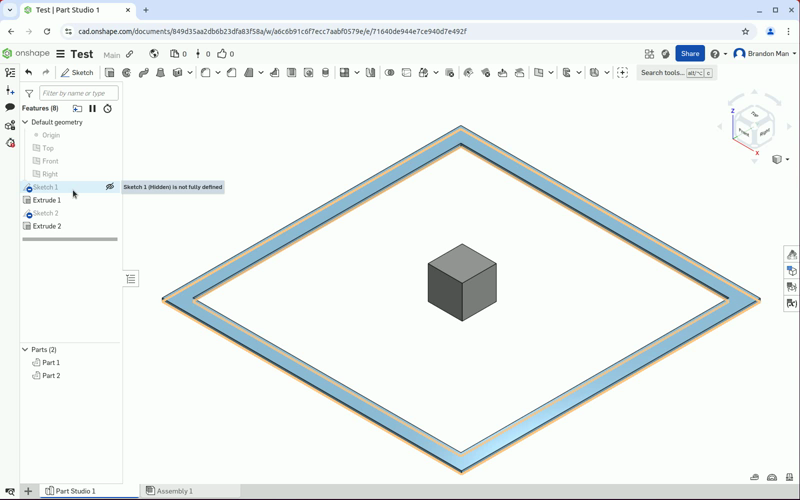
click(73, 189)